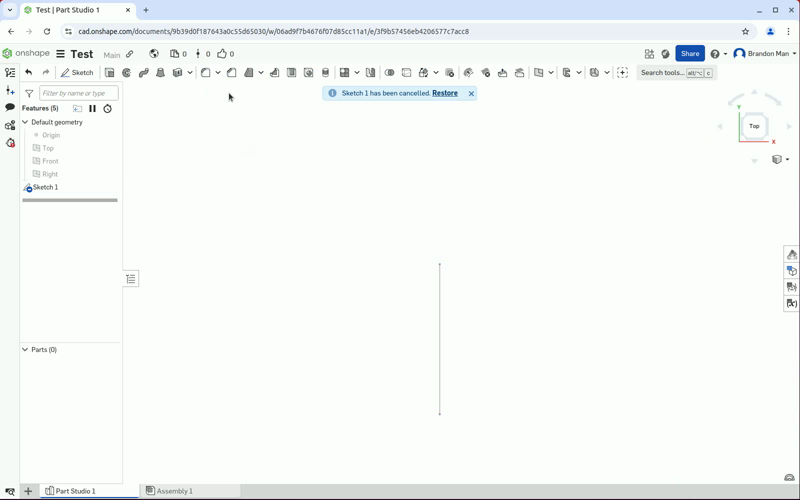
key(shift+h)
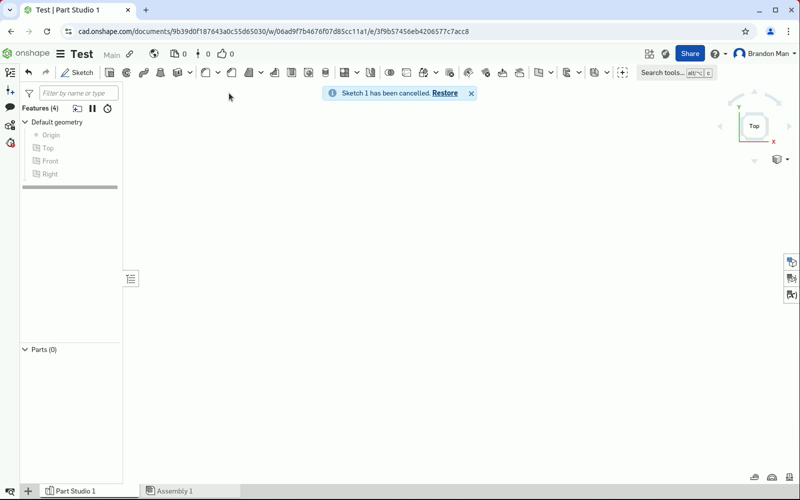
mouse_move(73, 352)
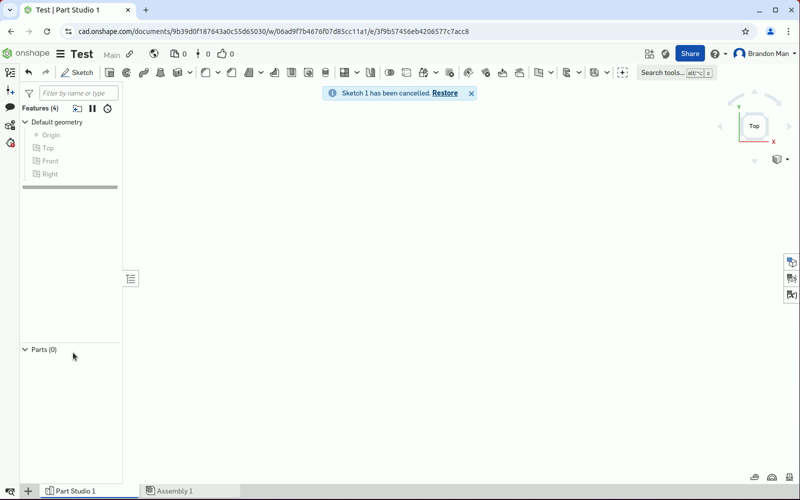
key(y)
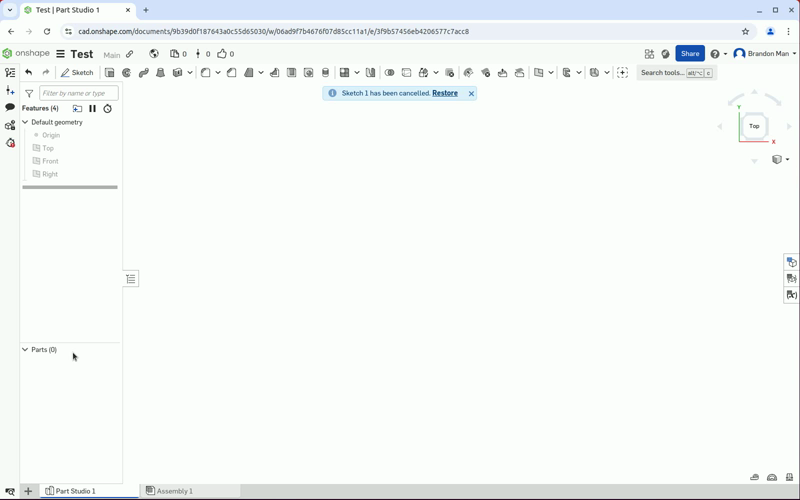
key(shift+p)
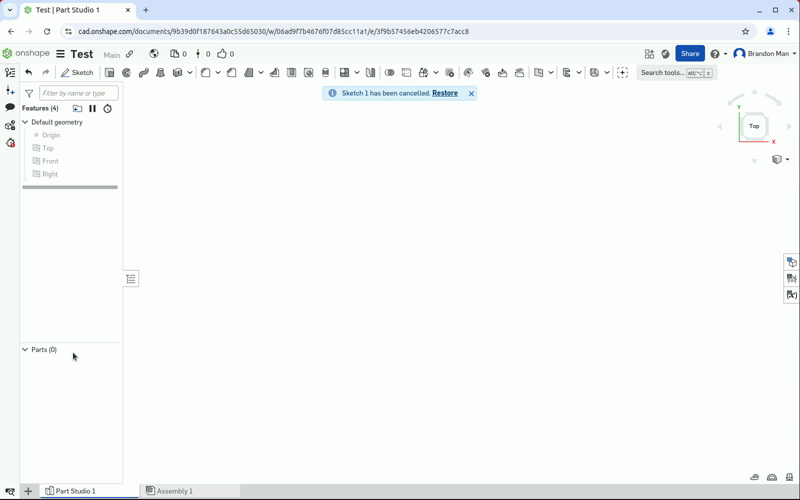
key(space)
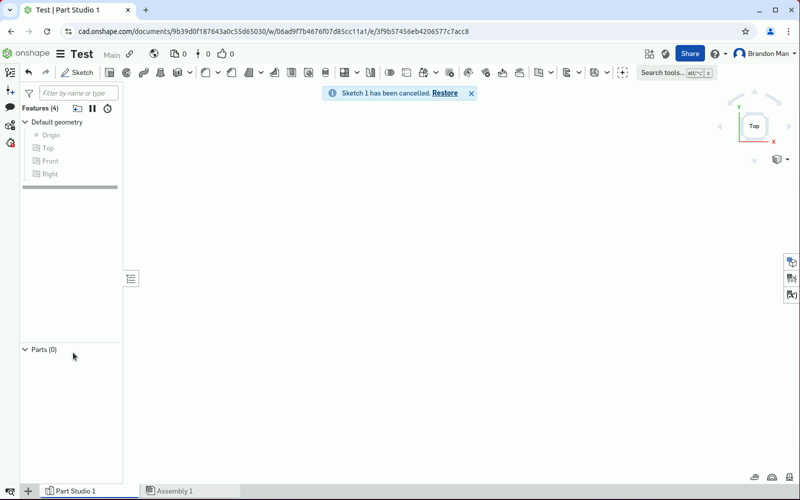
key_down(shift)
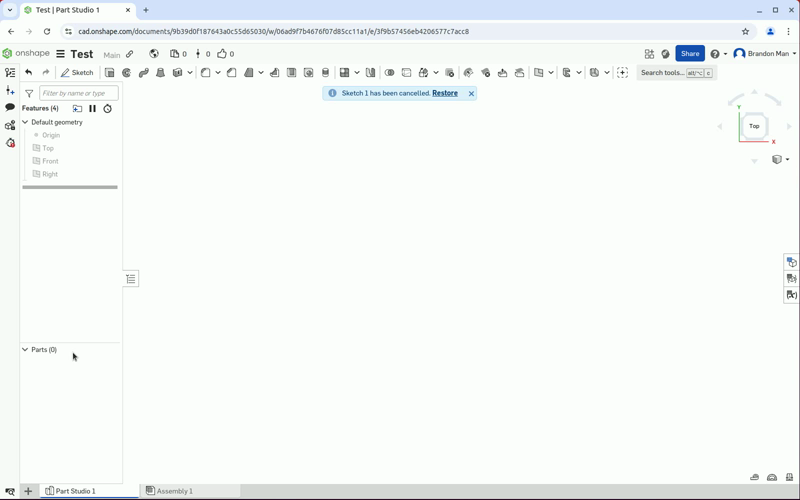
key(up)
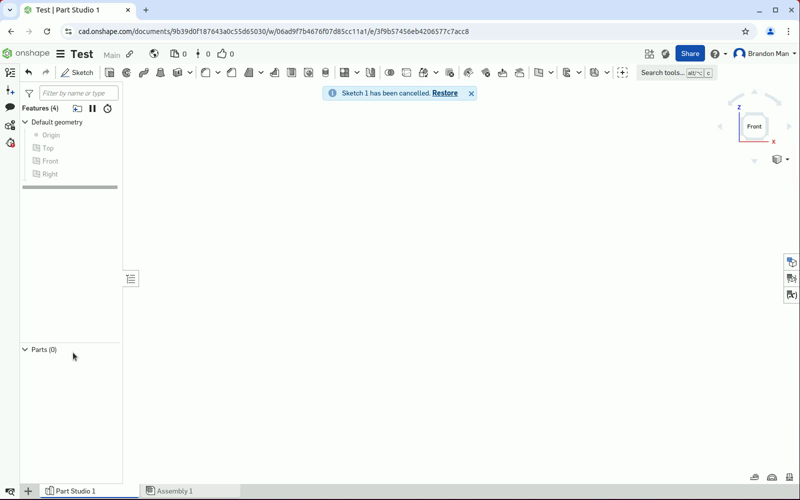
key_up(shift)
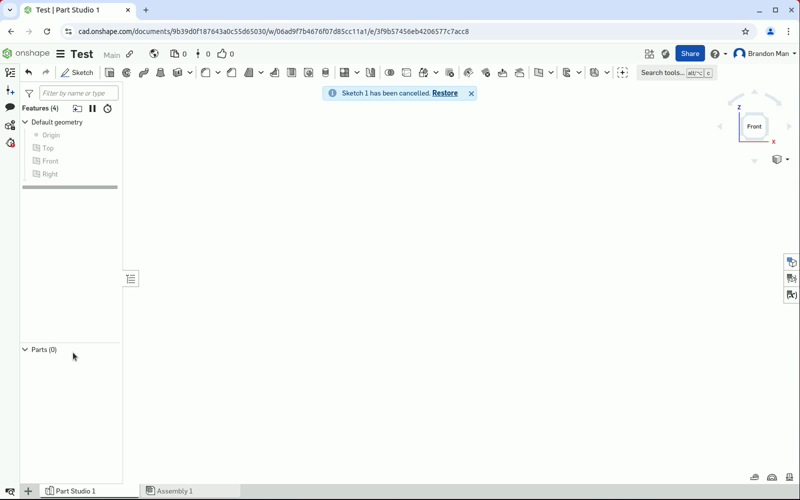
mouse_move(73, 352)
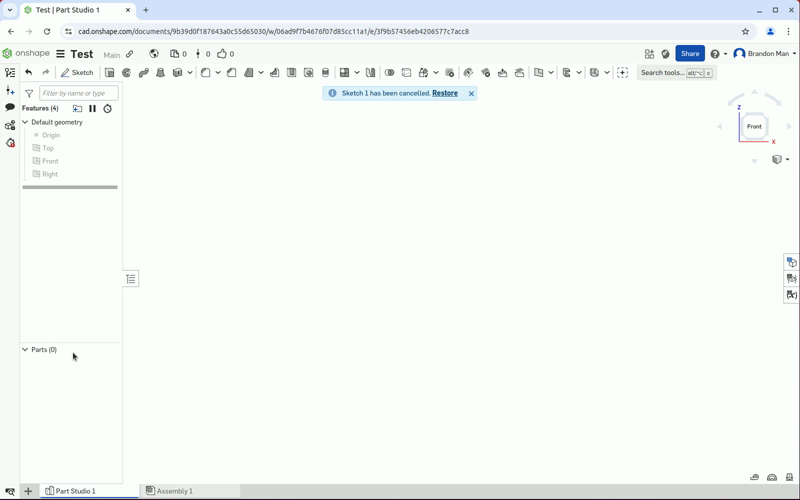
key(shift+y)
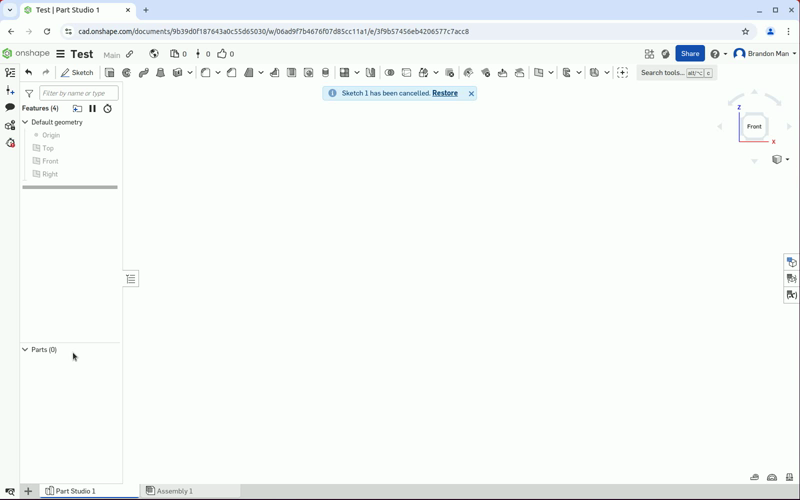
key(shift+s)
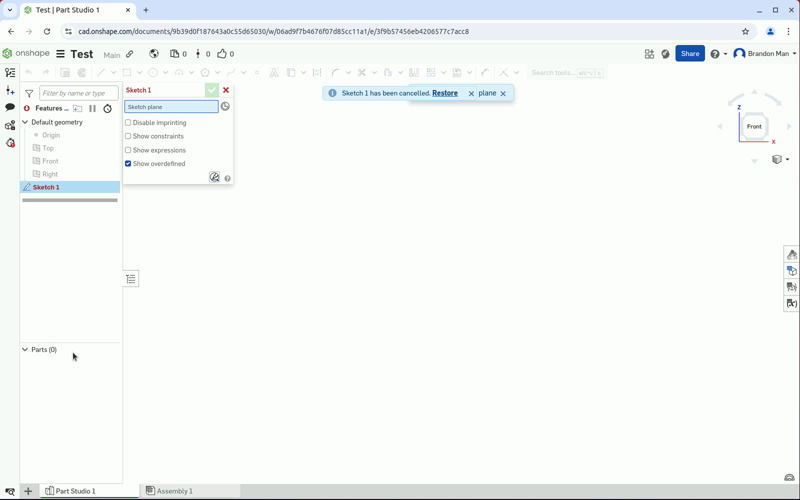
mouse_move(73, 163)
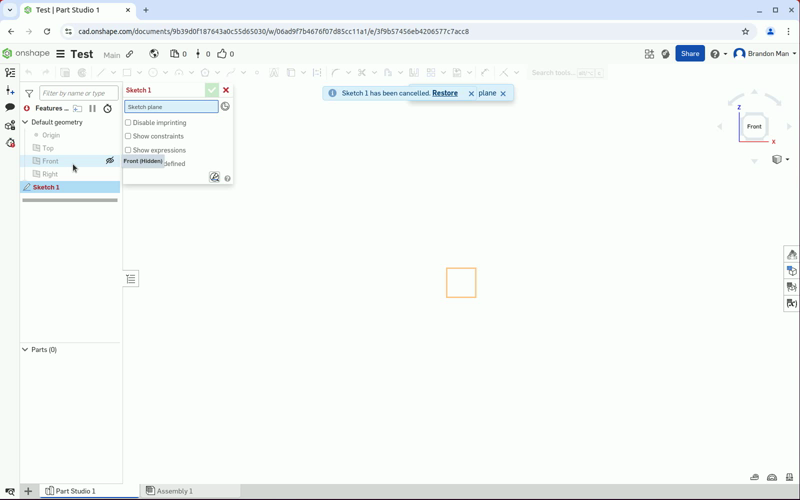
click(73, 163)
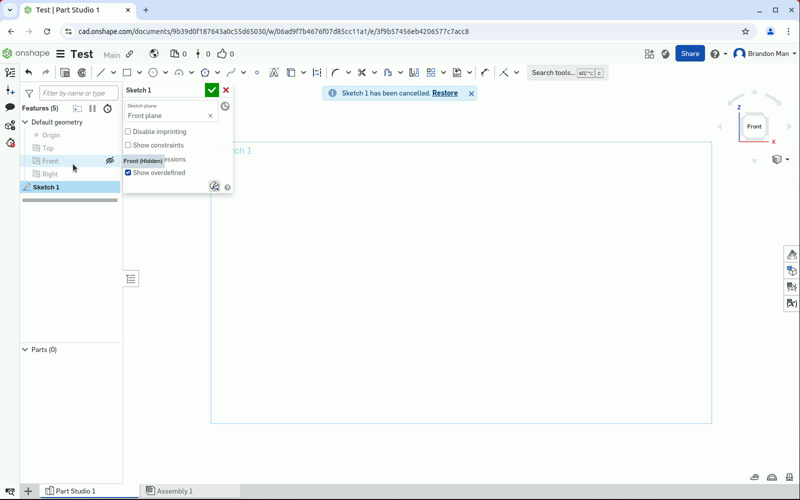
mouse_move(73, 352)
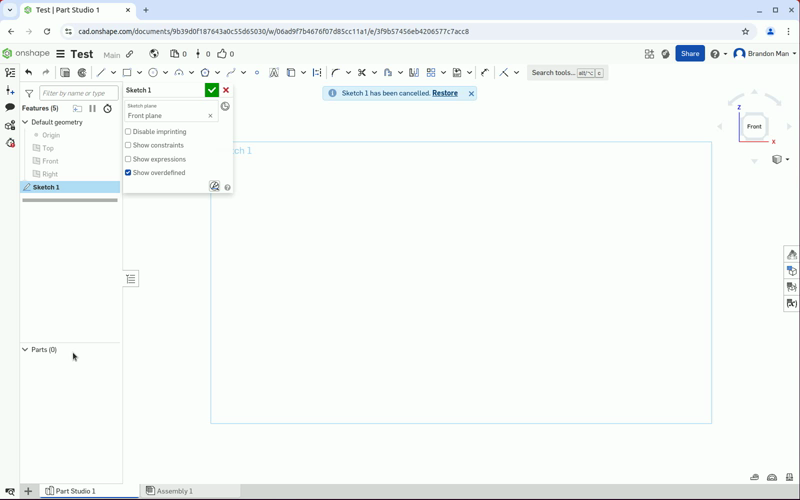
key(y)
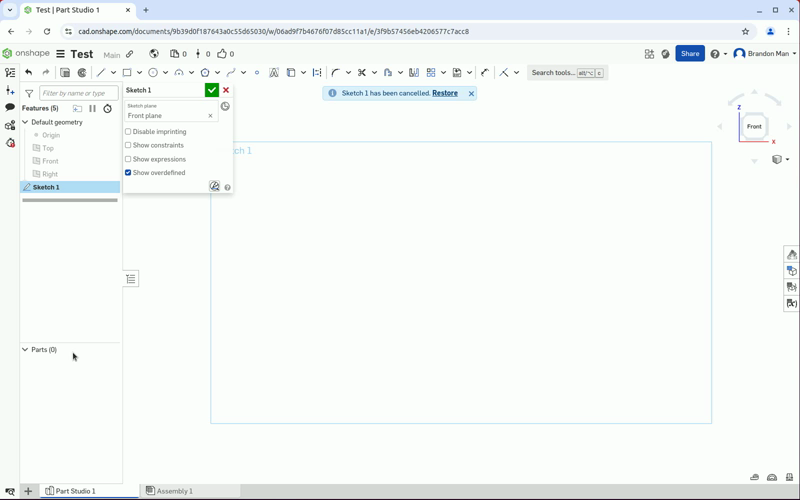
key(c)
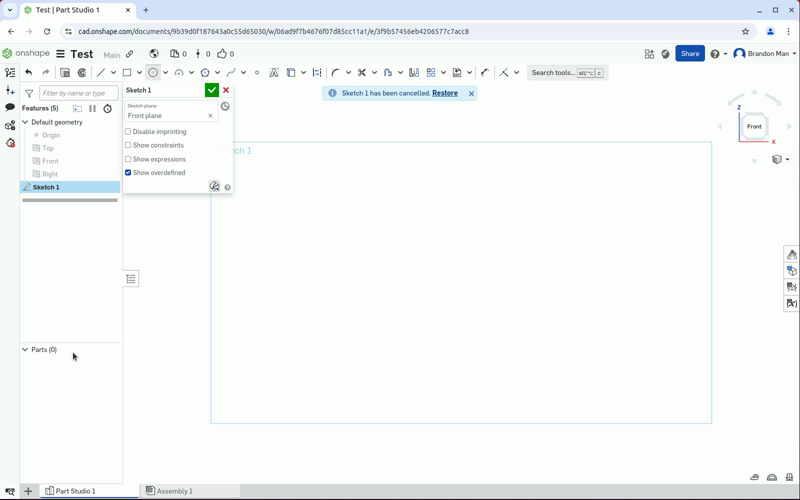
key_down(shift)
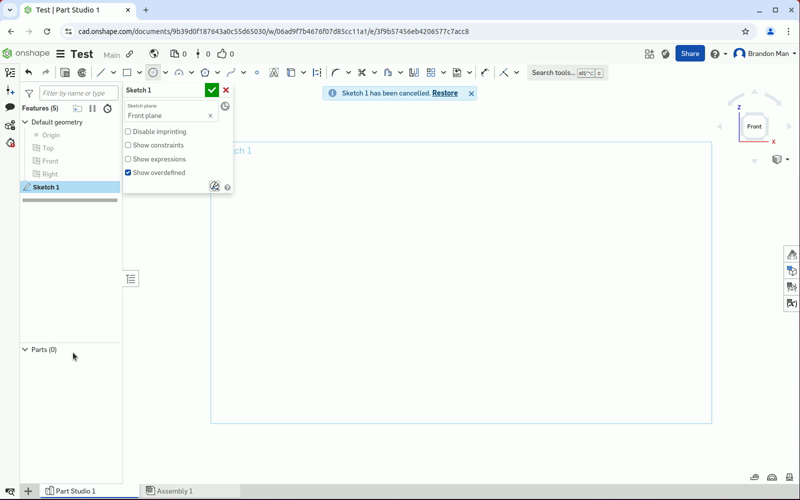
mouse_move(460, 282)
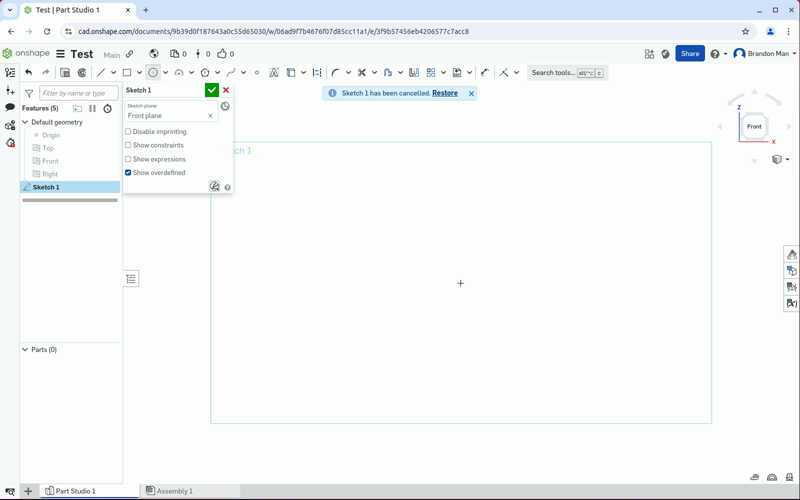
click(460, 282)
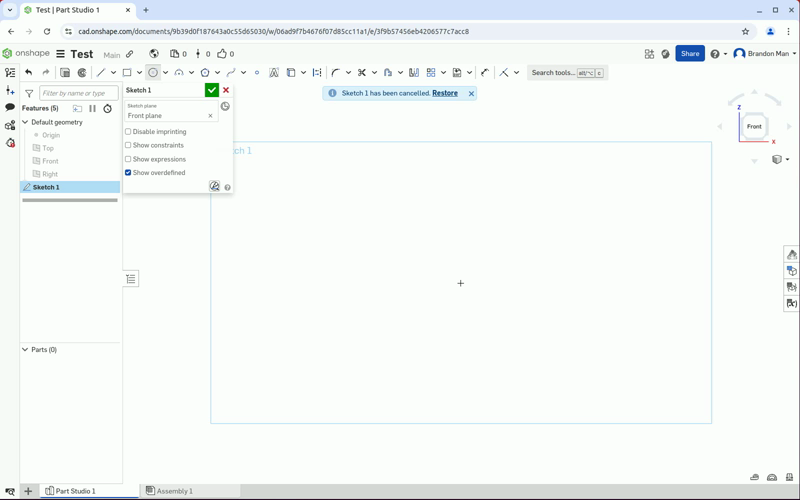
key_up(shift)
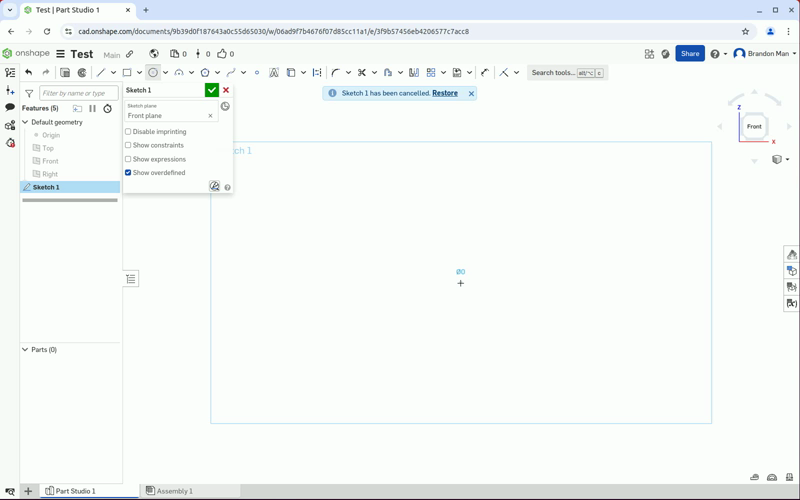
mouse_move(505, 282)
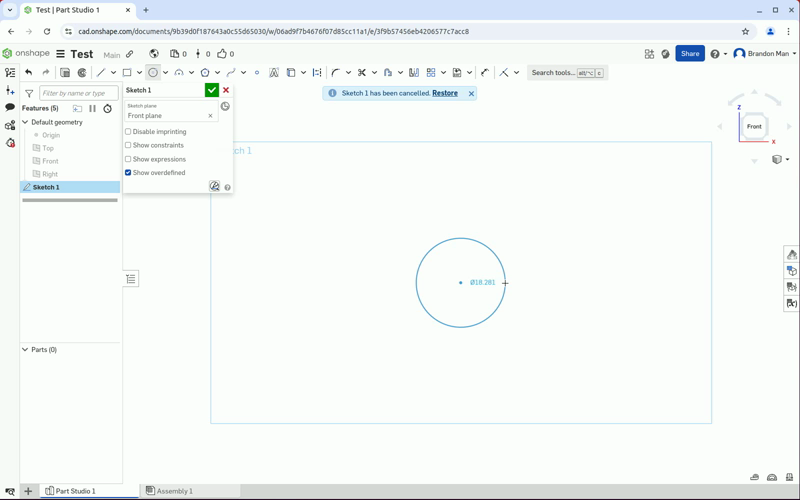
click(505, 282)
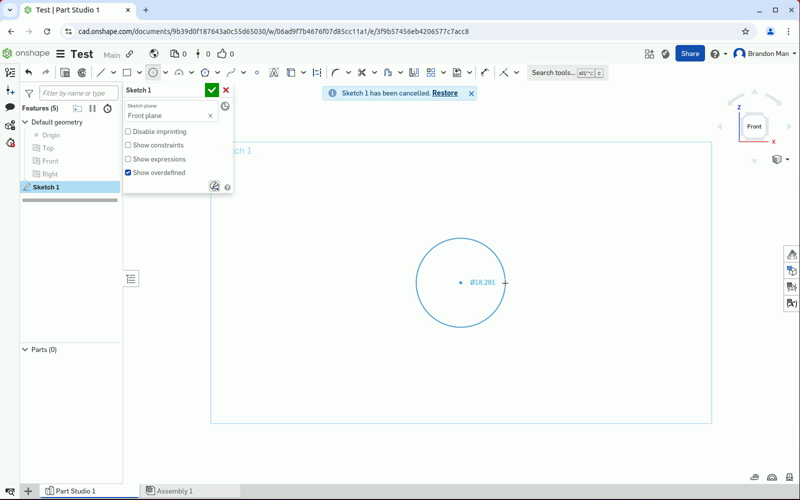
key(esc)
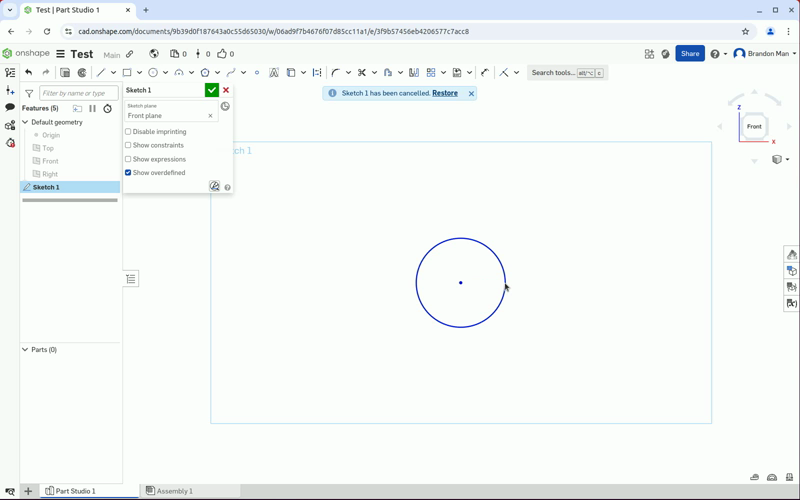
key(c)
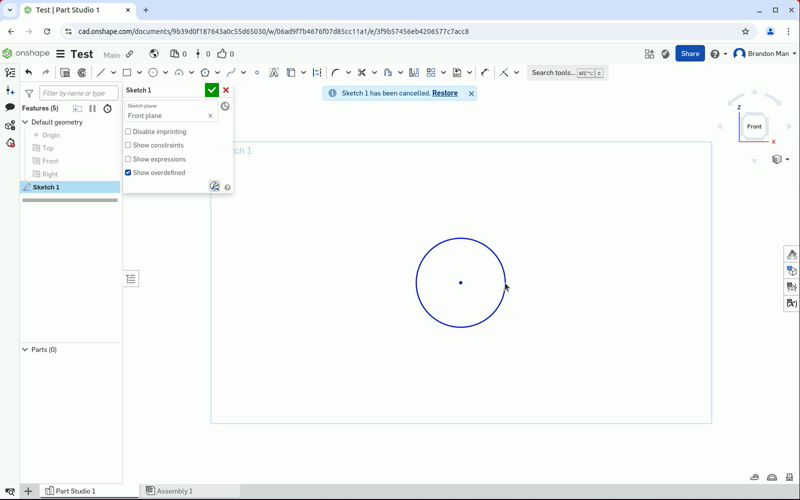
key_down(shift)
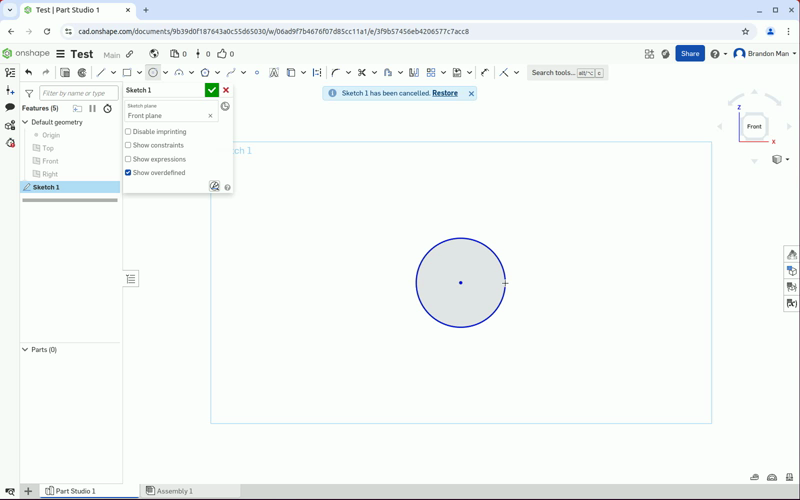
mouse_move(460, 282)
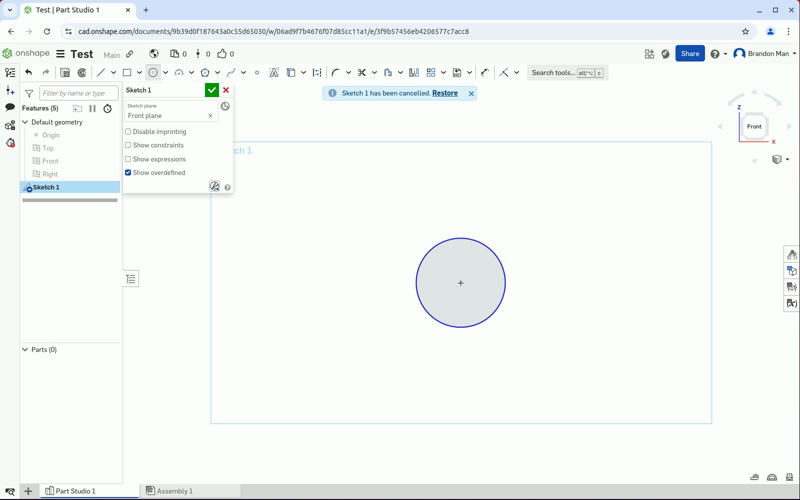
click(460, 282)
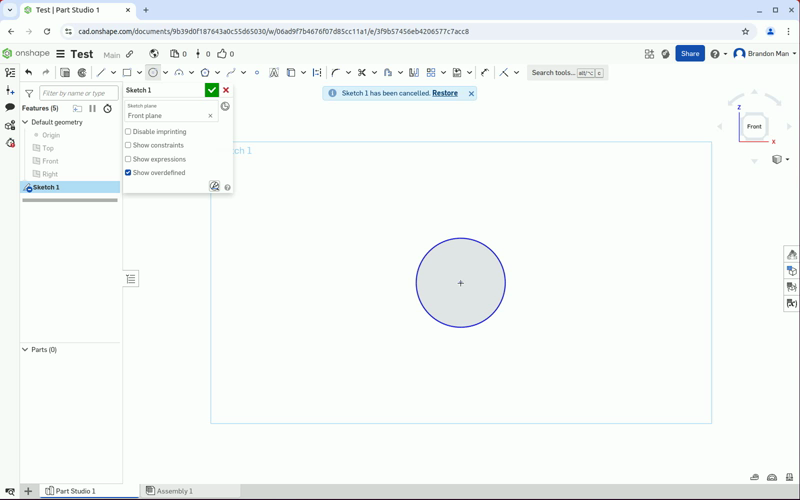
key_up(shift)
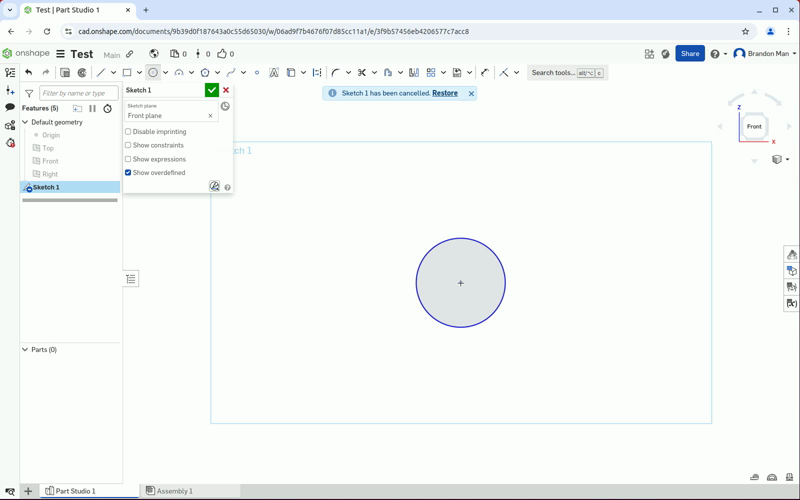
mouse_move(478, 282)
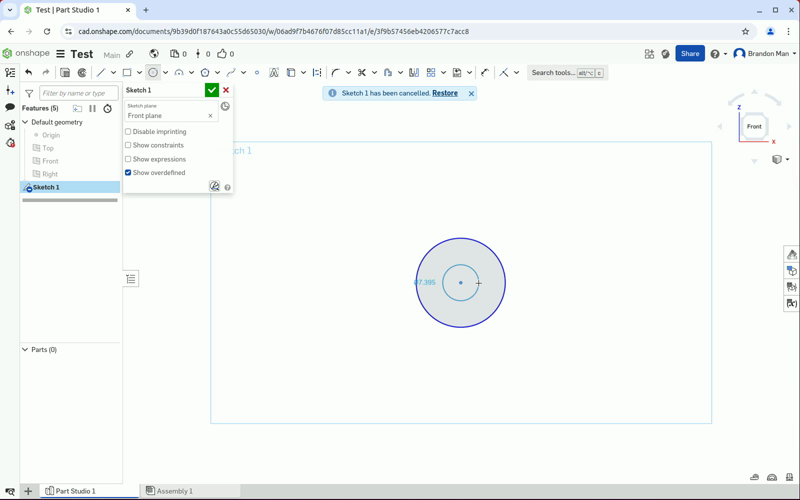
click(478, 282)
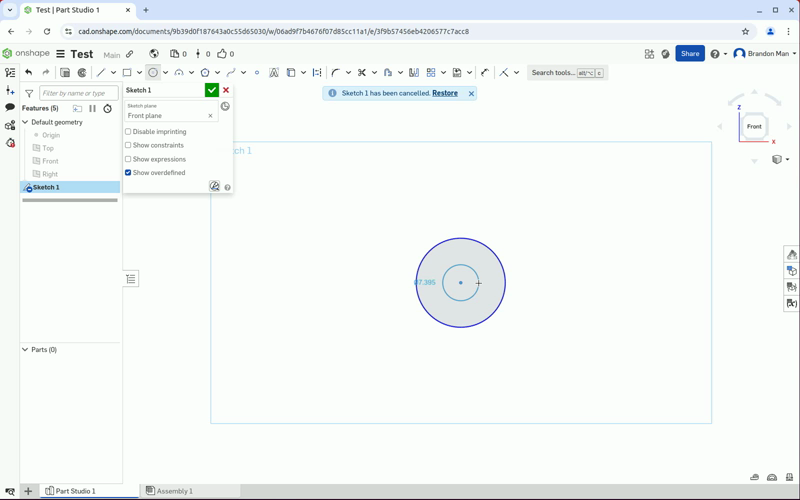
key(esc)
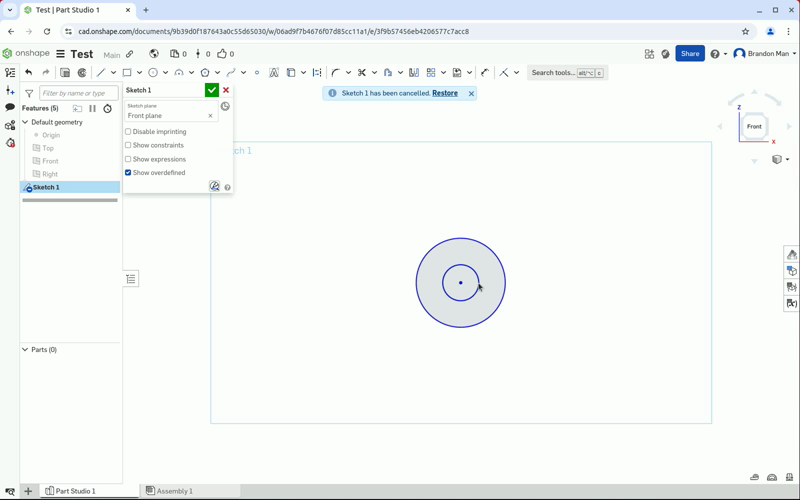
mouse_move(489, 277)
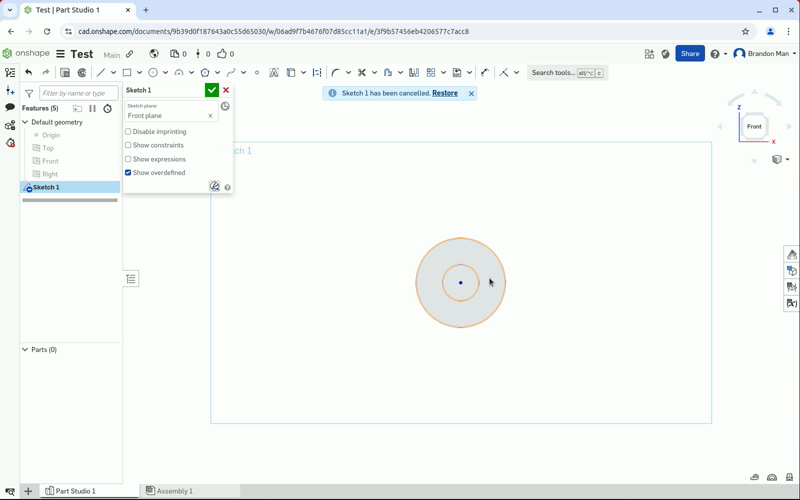
click(489, 277)
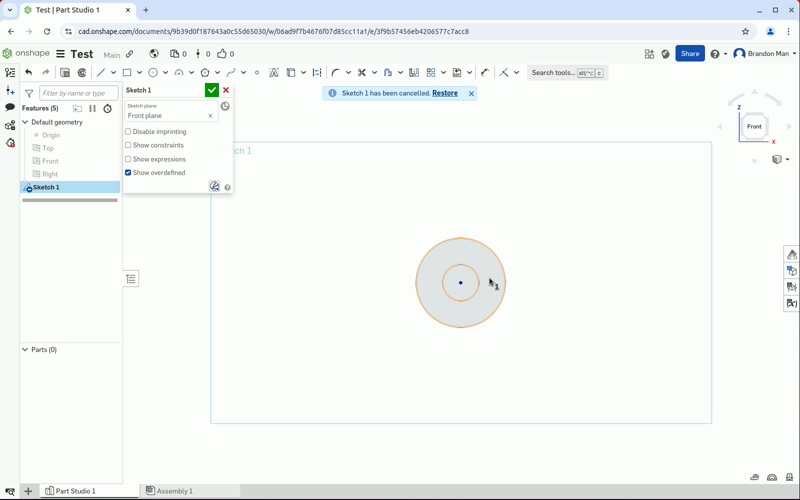
mouse_move(73, 352)
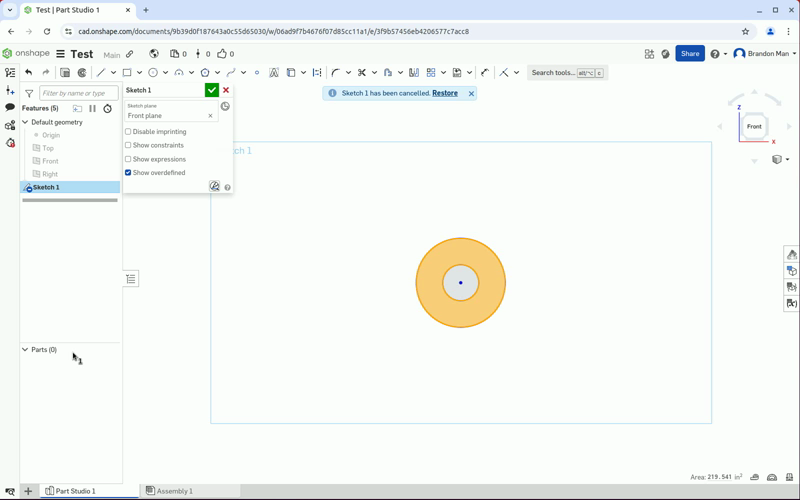
key(shift+y)
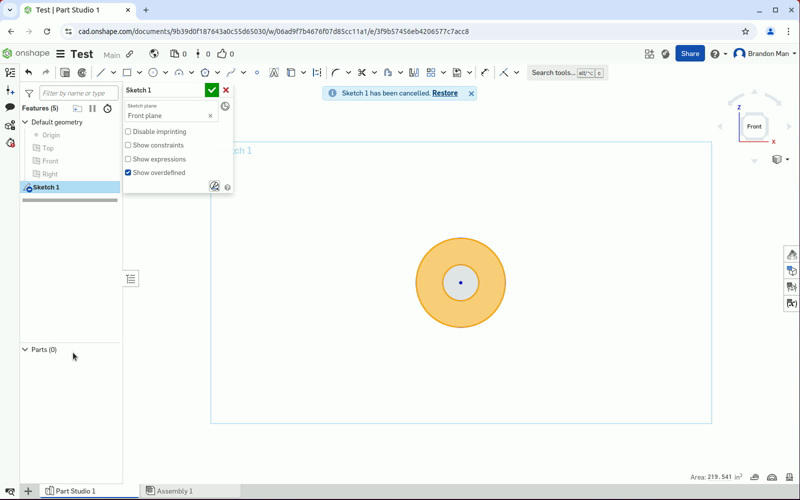
key(shift+e)
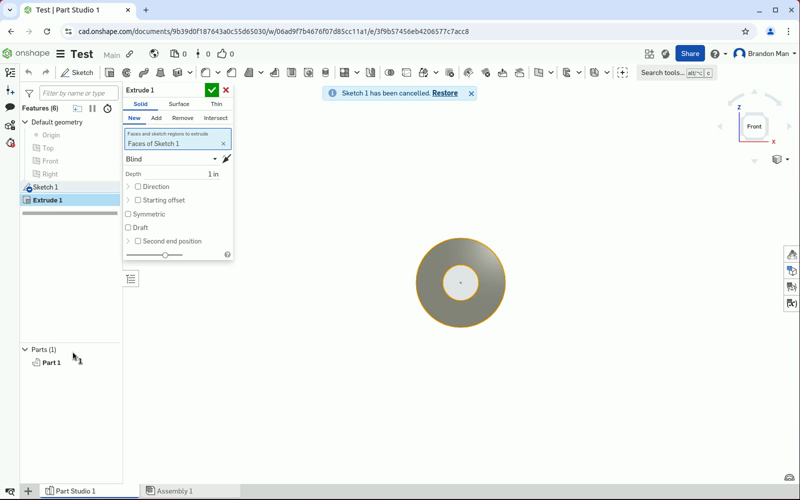
mouse_move(143, 106)
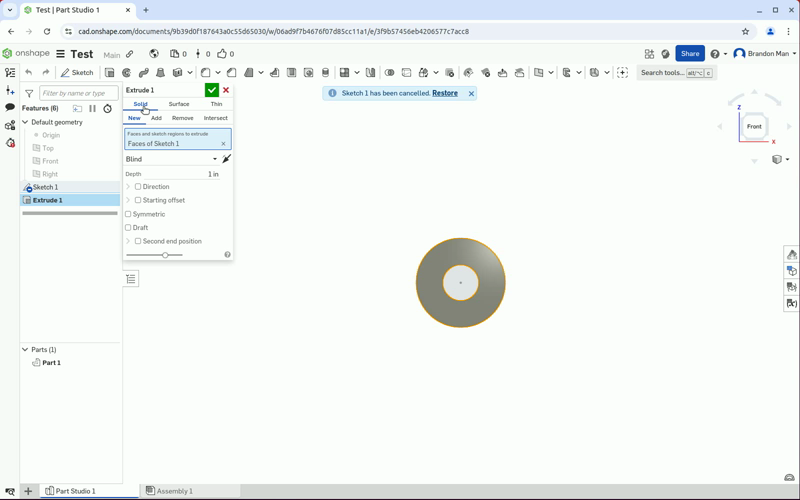
click(143, 106)
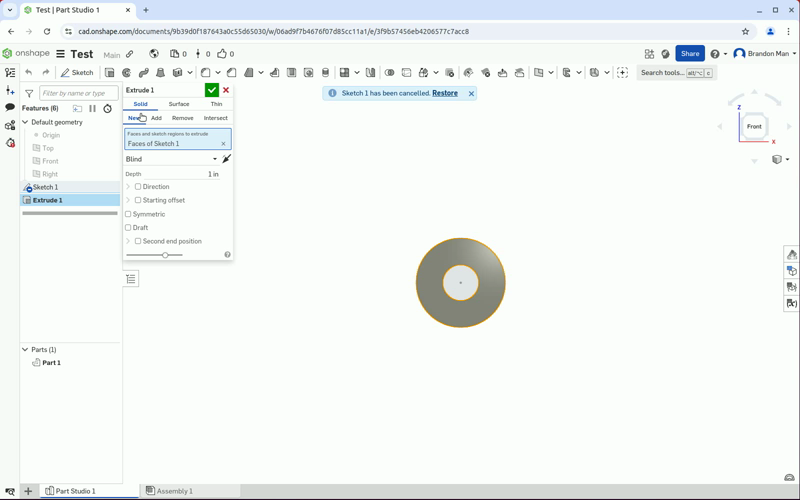
mouse_move(137, 120)
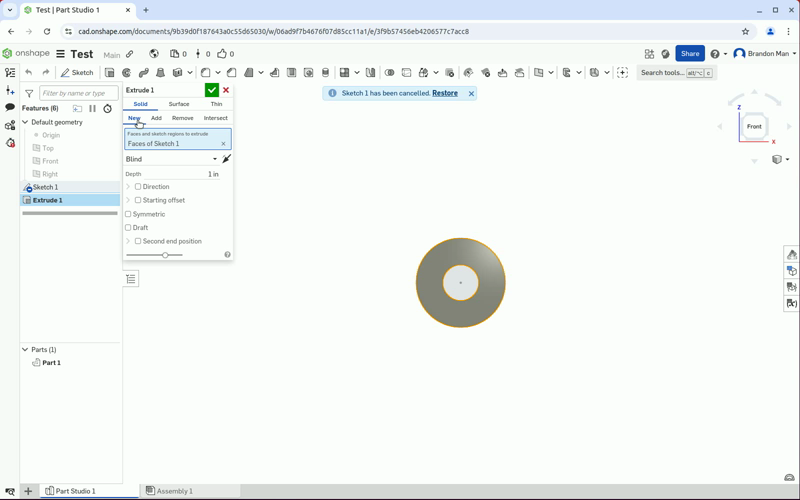
click(137, 120)
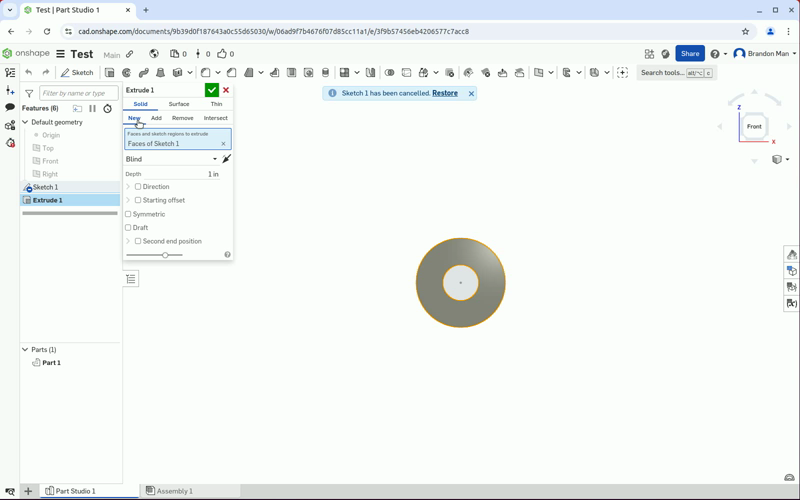
key(tab, 4)
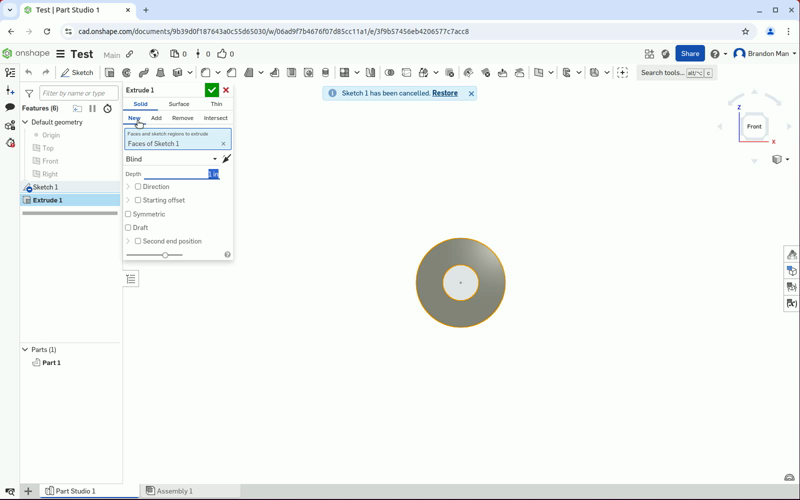
text(3.611)
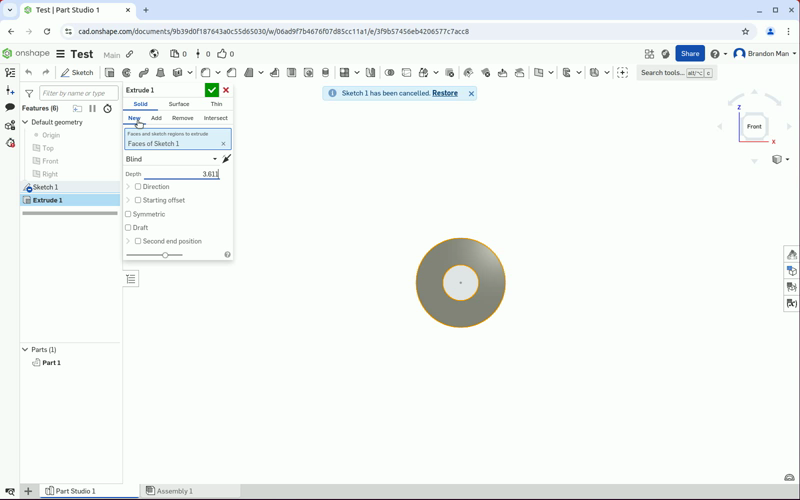
key(enter)
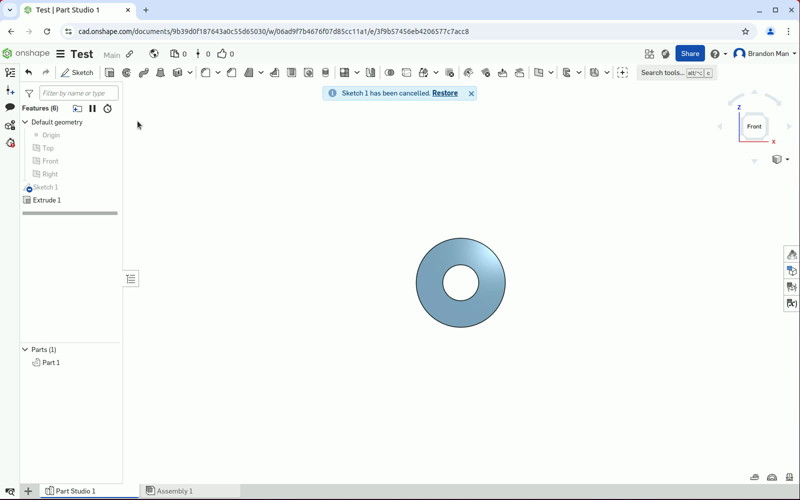
key(shift+h)
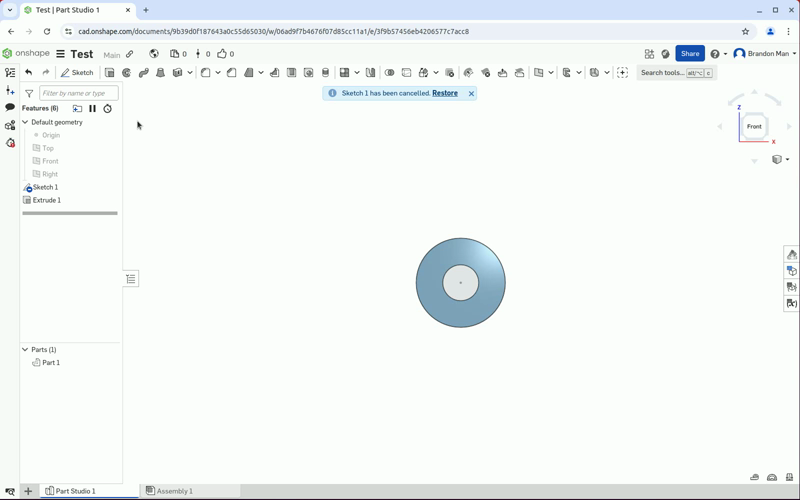
key(shift+h)
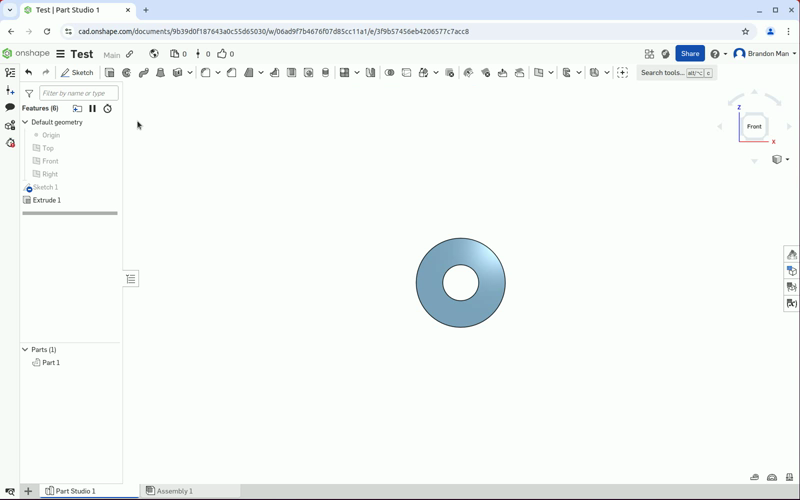
mouse_move(73, 189)
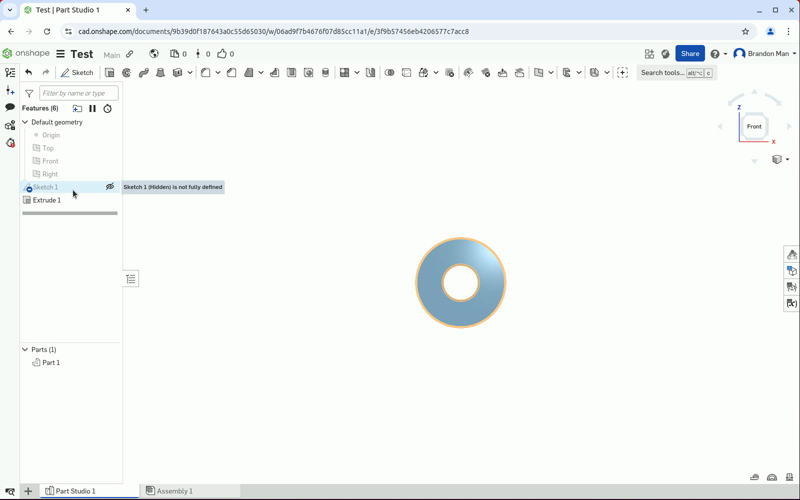
click(73, 189)
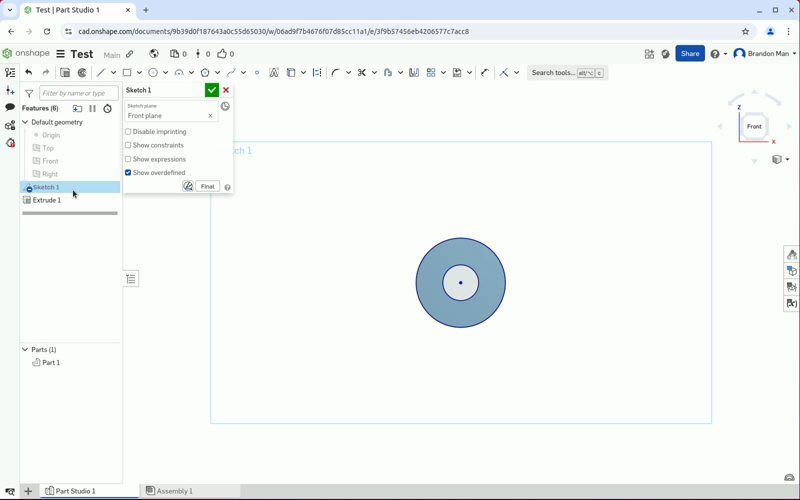
mouse_move(229, 92)
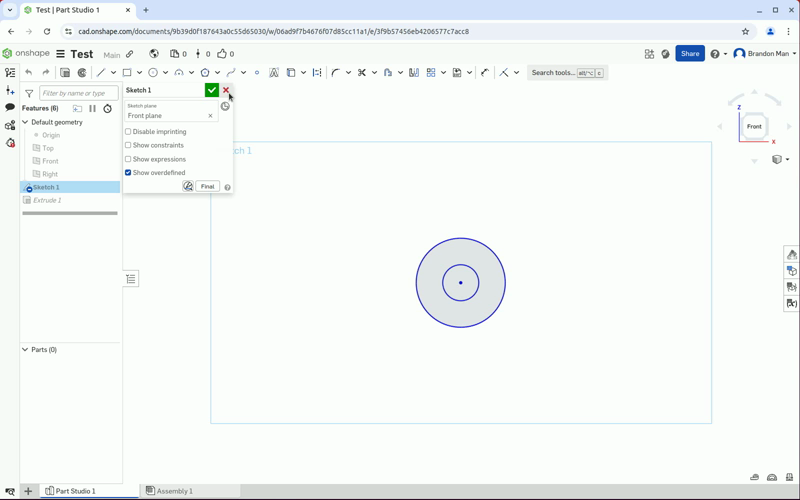
click(229, 92)
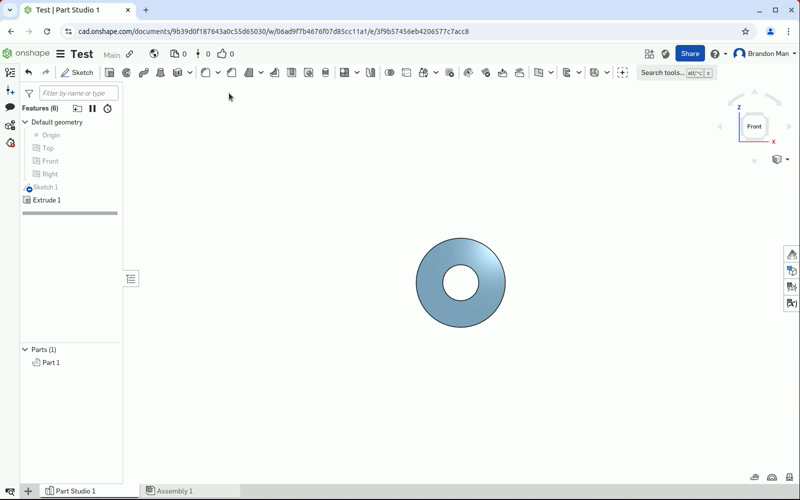
mouse_move(541, 75)
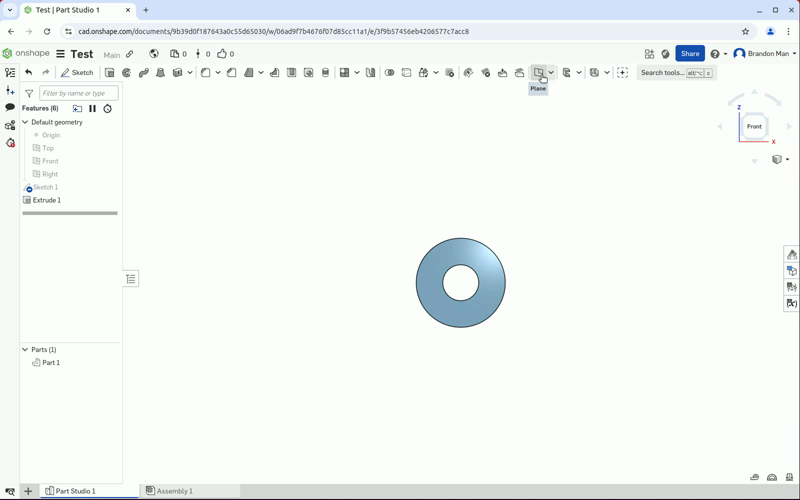
click(541, 75)
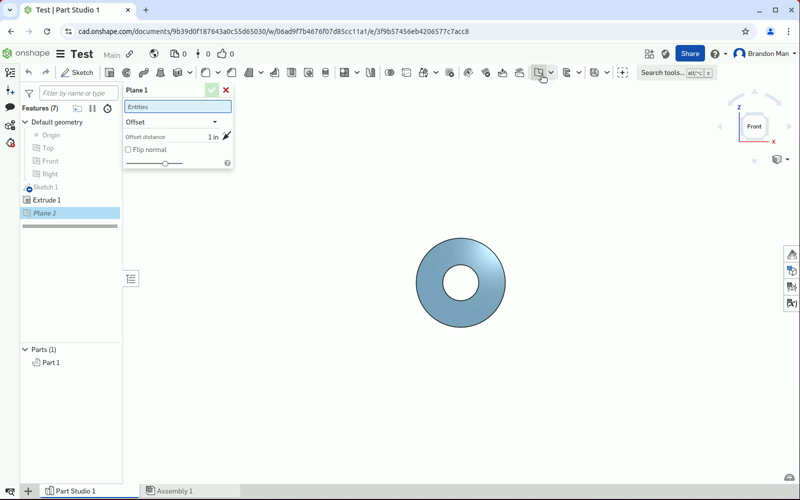
mouse_move(73, 163)
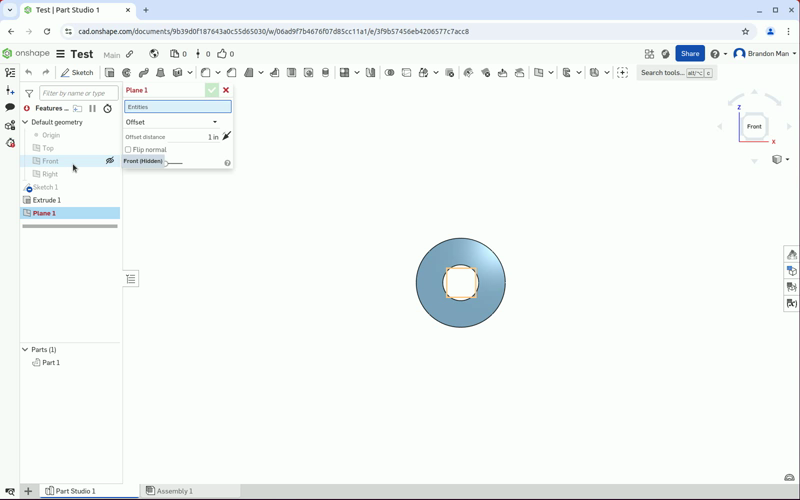
click(73, 163)
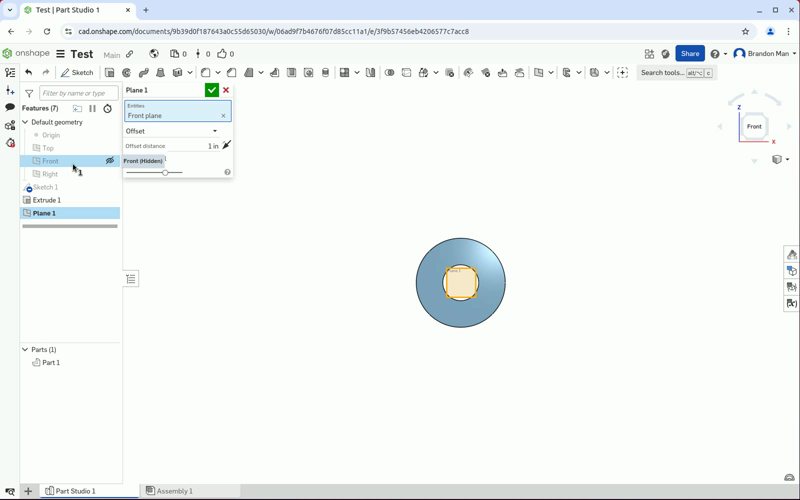
key(tab, 2)
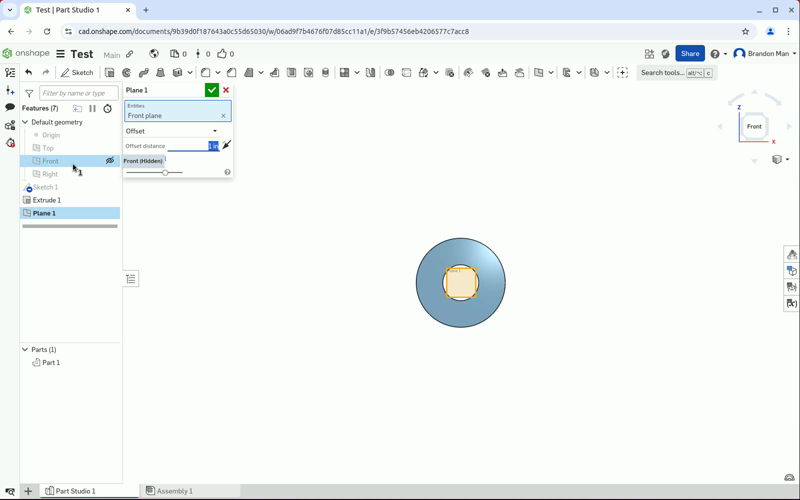
text(3.605)
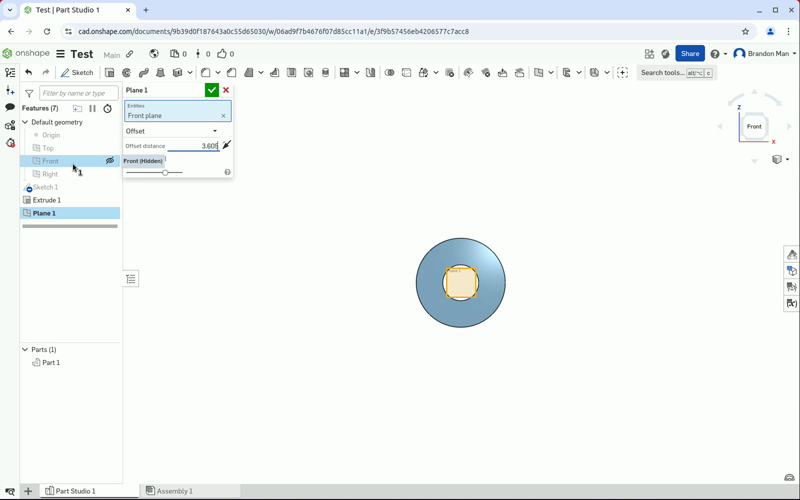
key(enter, 2)
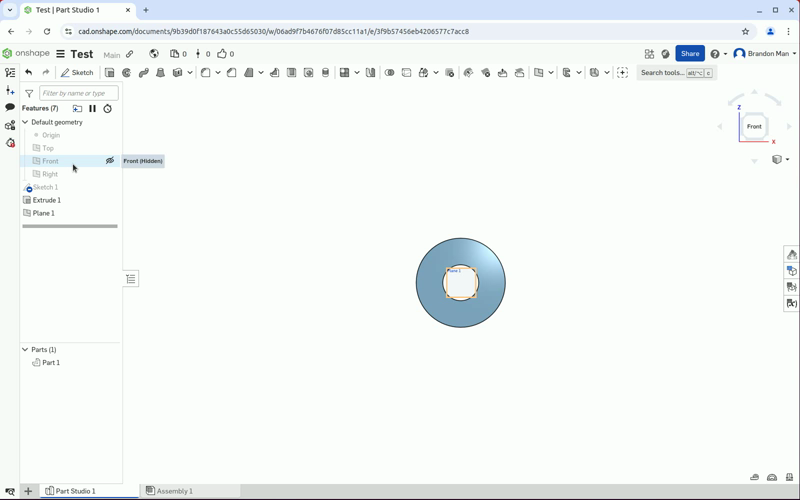
key(shift+s)
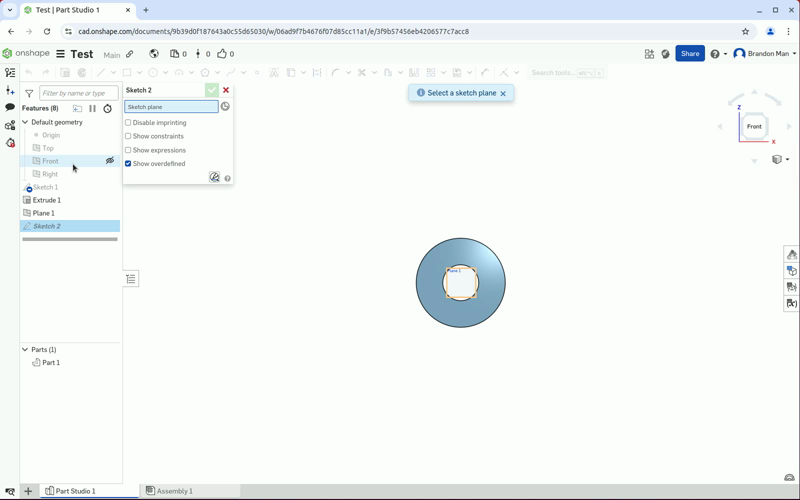
mouse_move(73, 215)
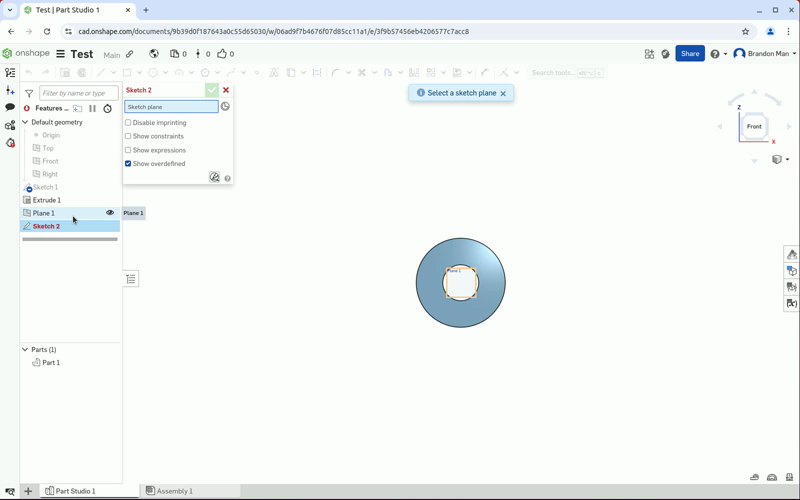
click(73, 215)
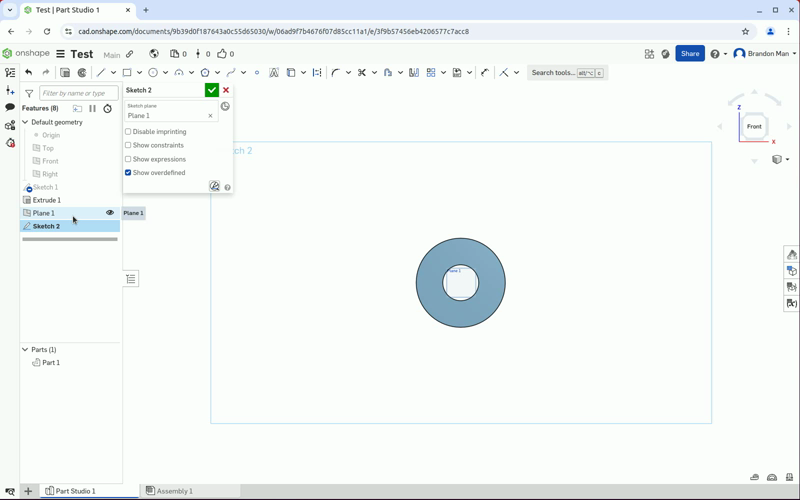
mouse_move(73, 352)
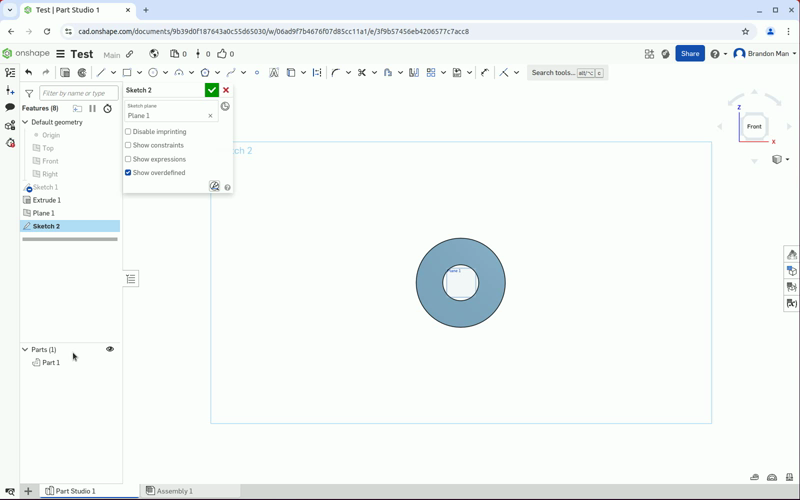
key(y)
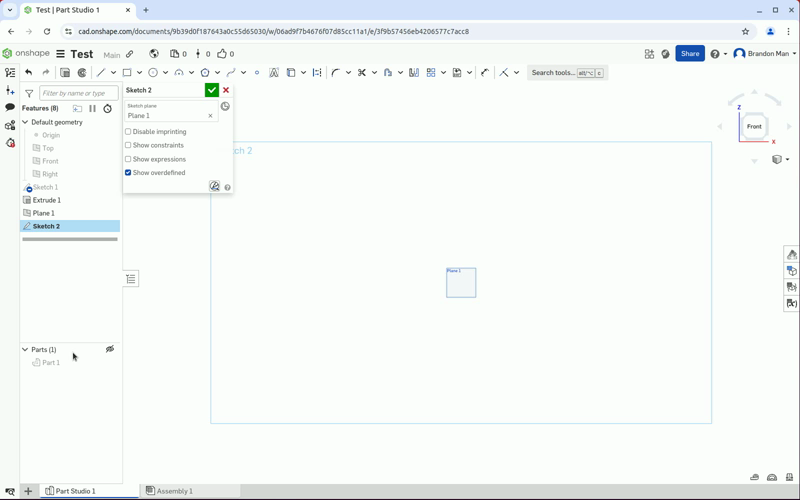
key(c)
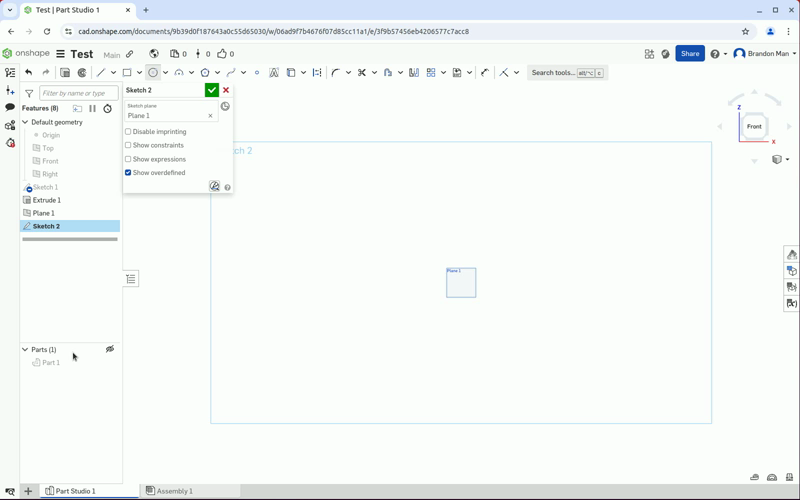
key_down(shift)
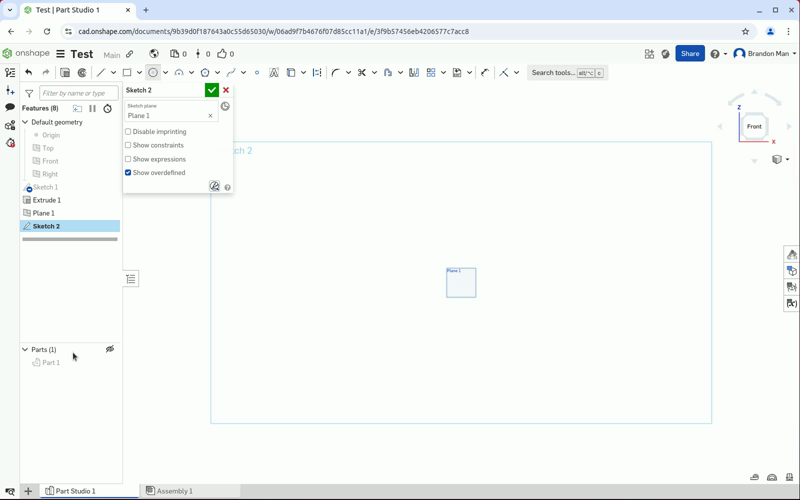
mouse_move(460, 282)
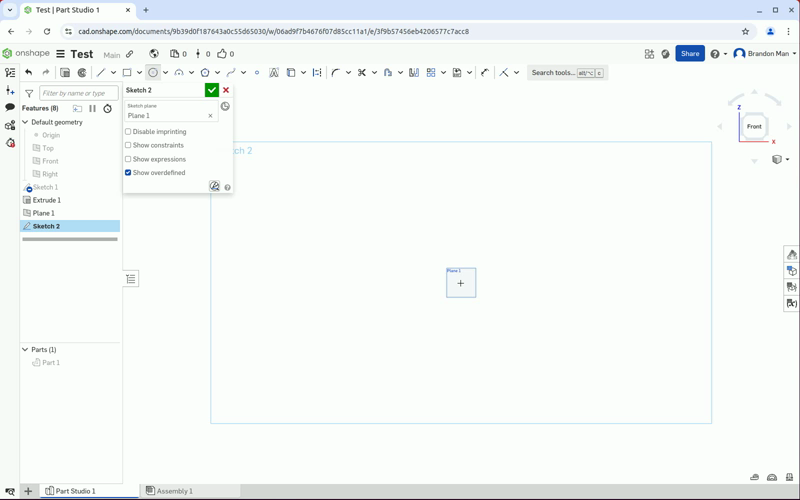
click(460, 282)
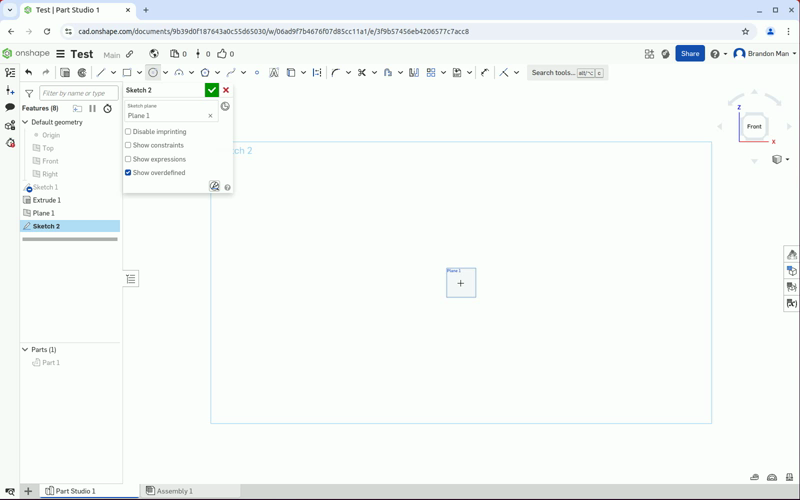
key_up(shift)
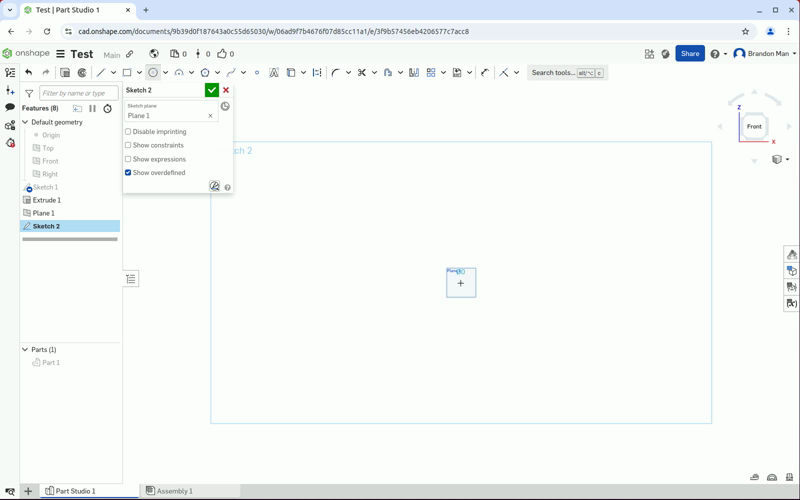
mouse_move(492, 282)
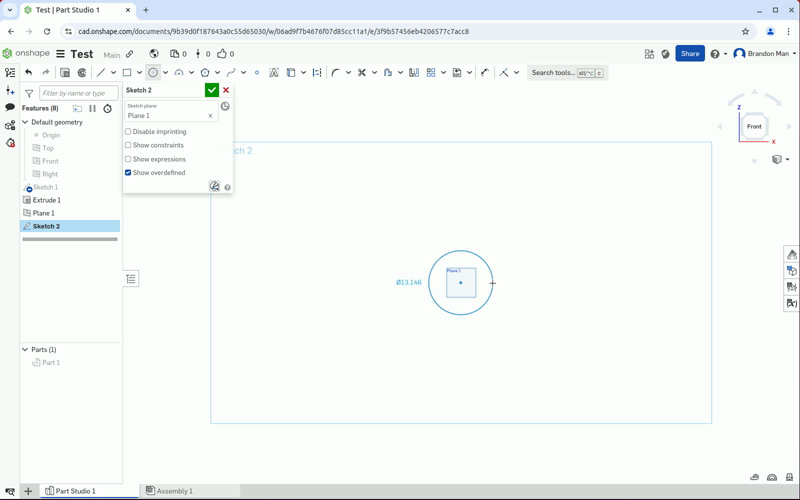
click(492, 282)
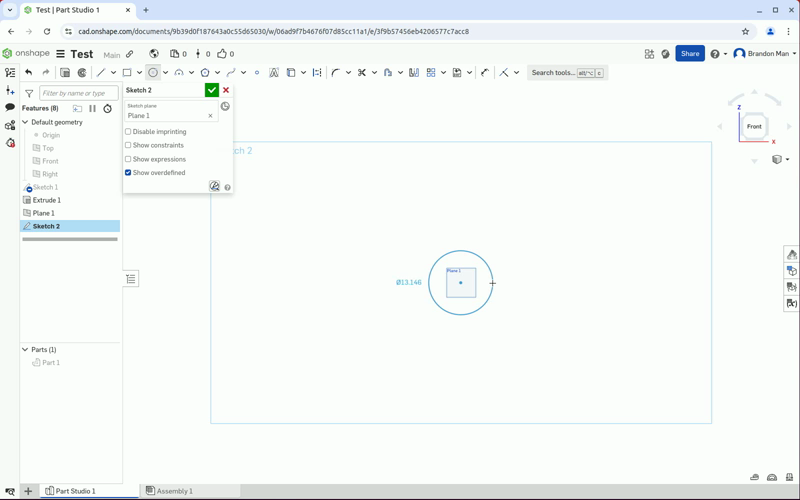
key(esc)
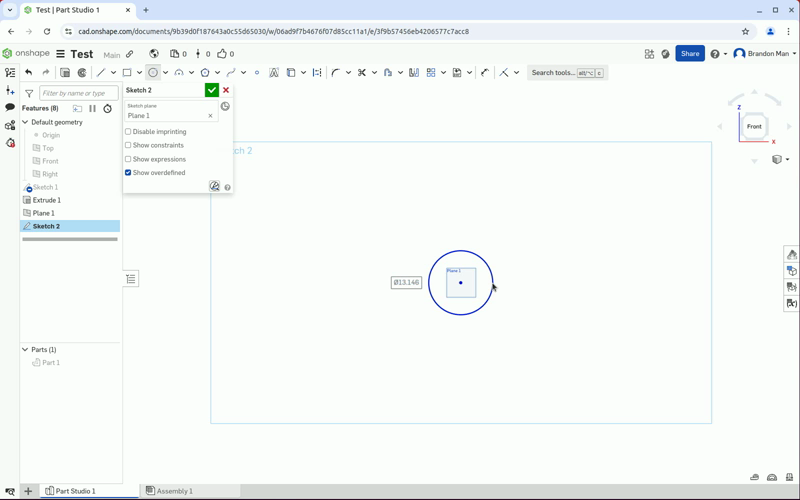
key(c)
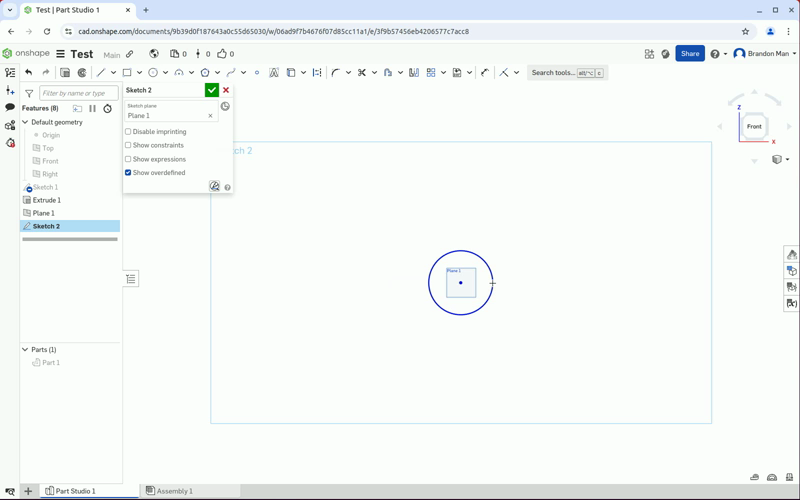
key_down(shift)
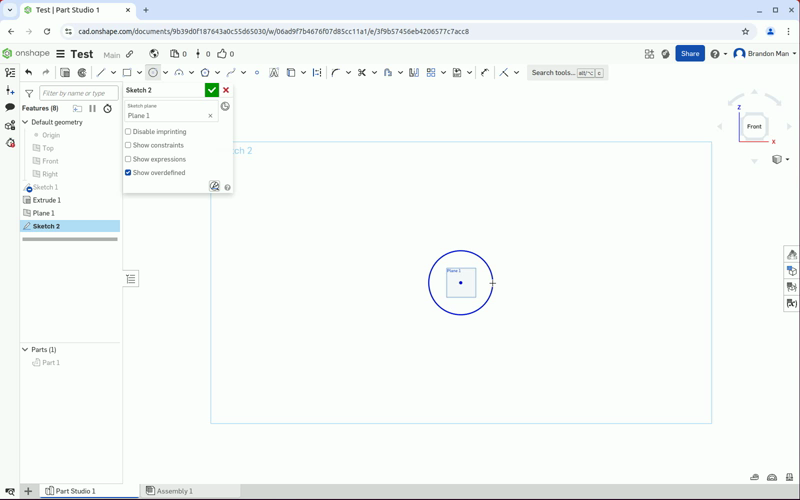
mouse_move(460, 282)
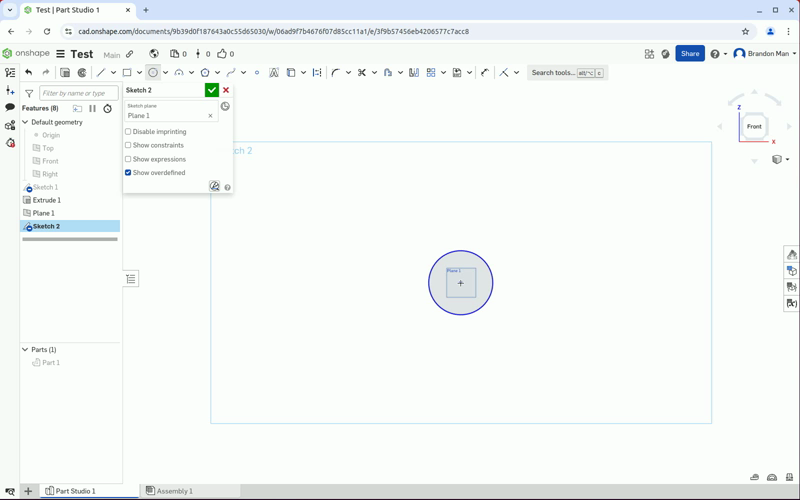
click(460, 282)
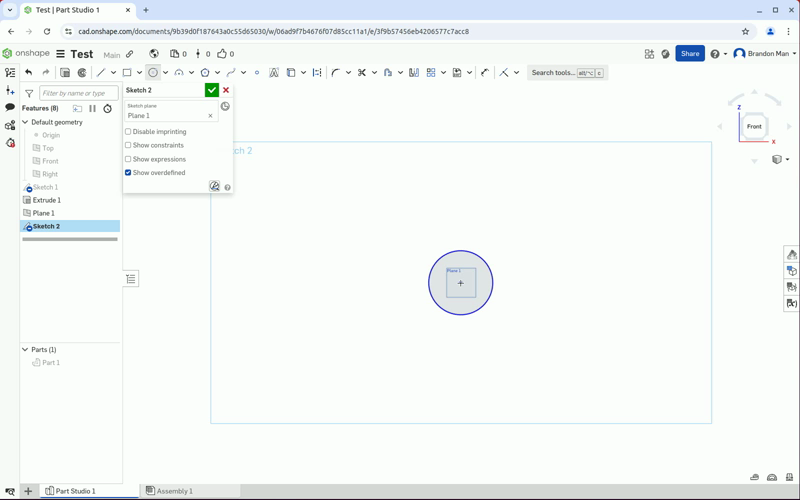
key_up(shift)
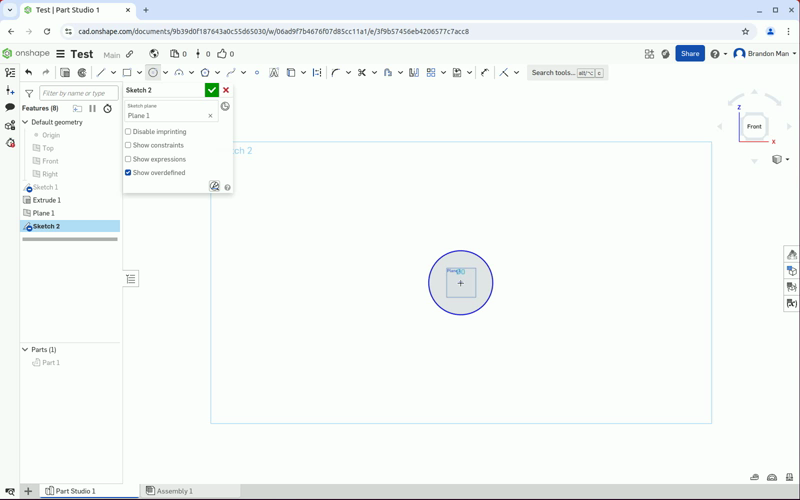
mouse_move(478, 282)
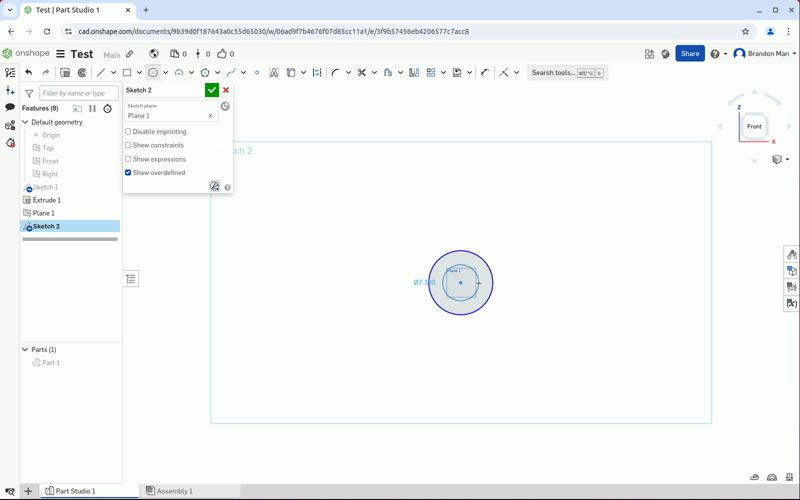
click(478, 282)
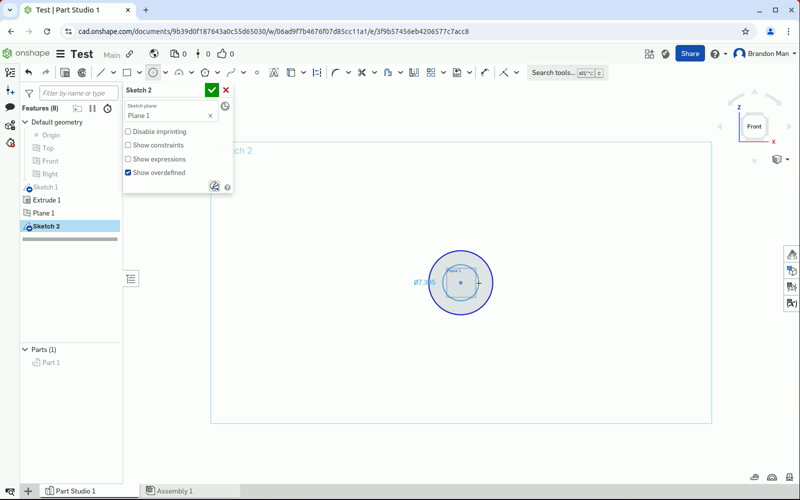
key(esc)
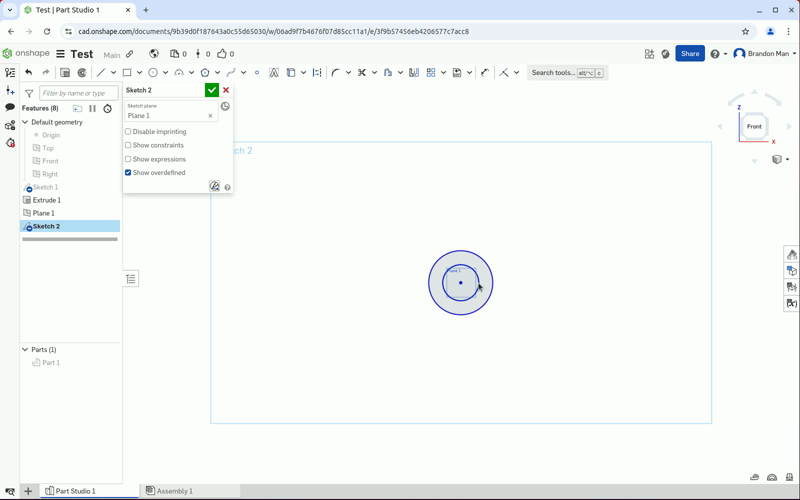
mouse_move(462, 312)
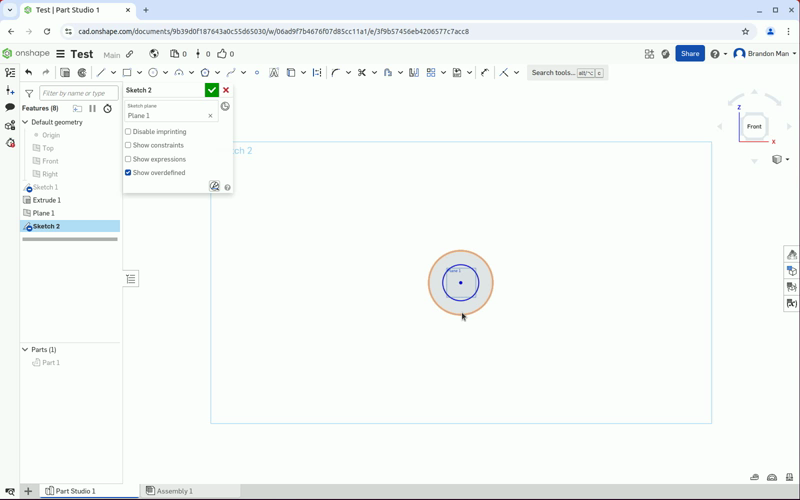
click(462, 312)
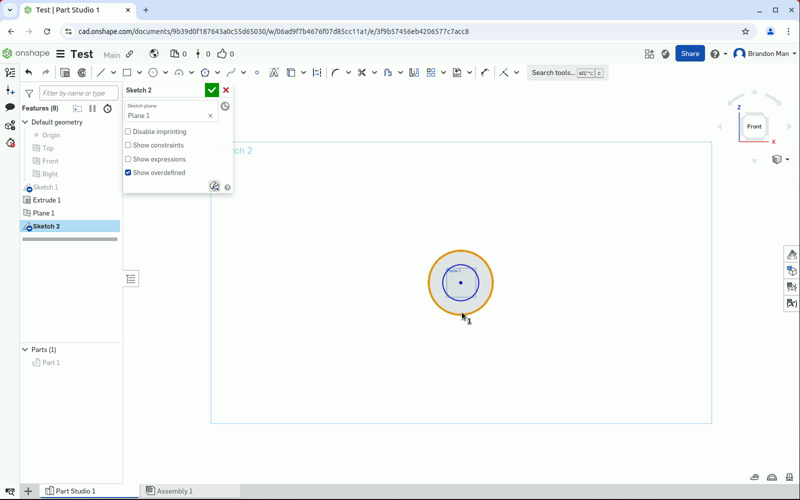
mouse_move(73, 352)
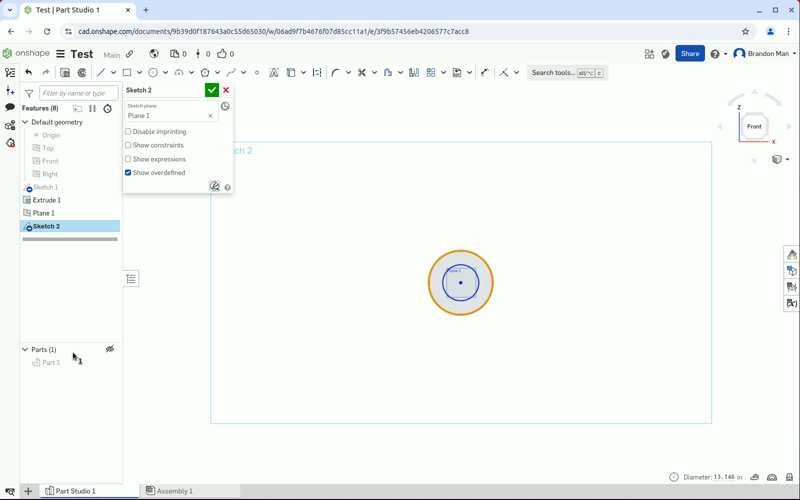
key(shift+y)
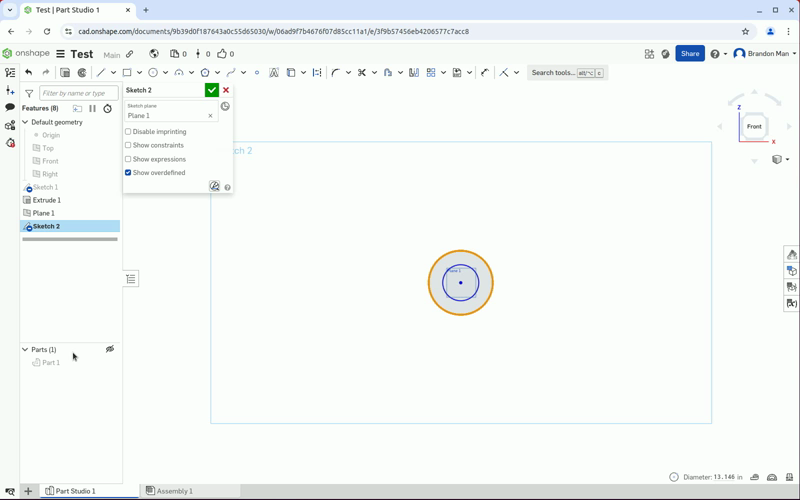
key(shift+e)
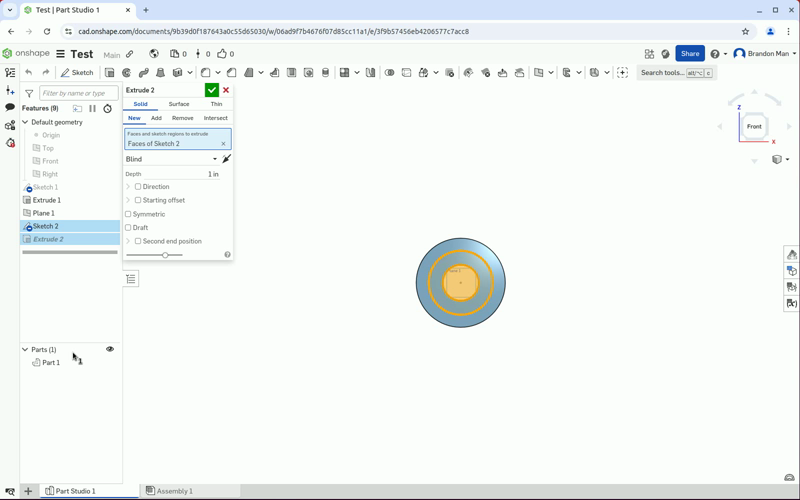
mouse_move(143, 106)
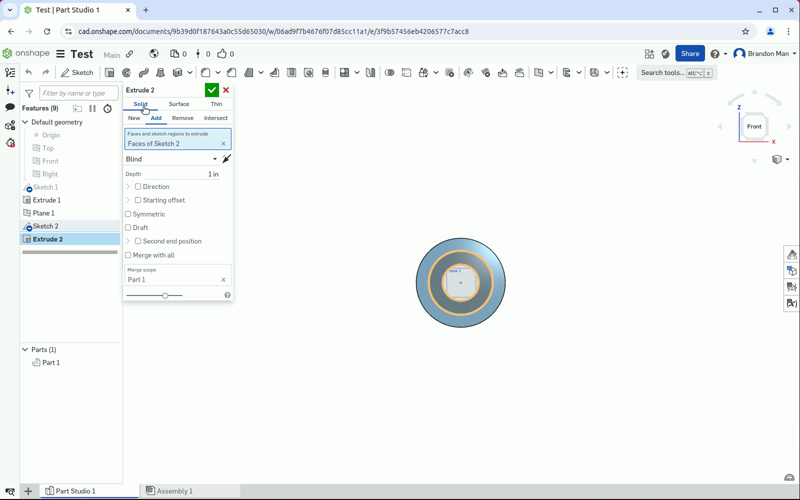
click(143, 106)
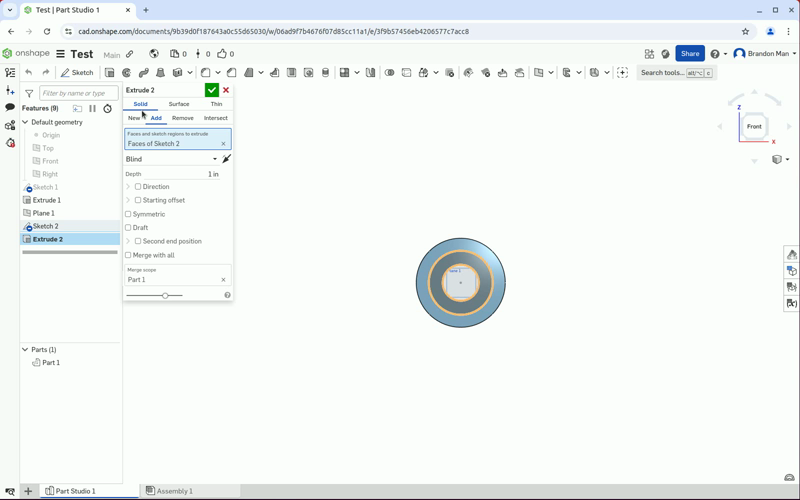
mouse_move(137, 120)
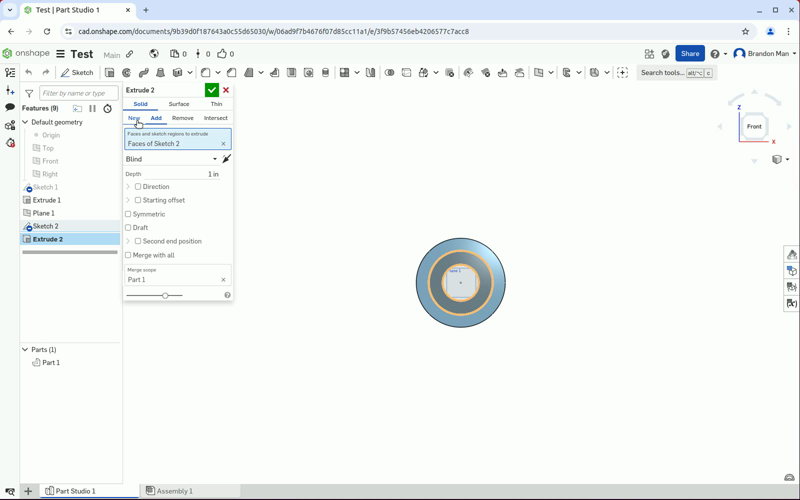
click(137, 120)
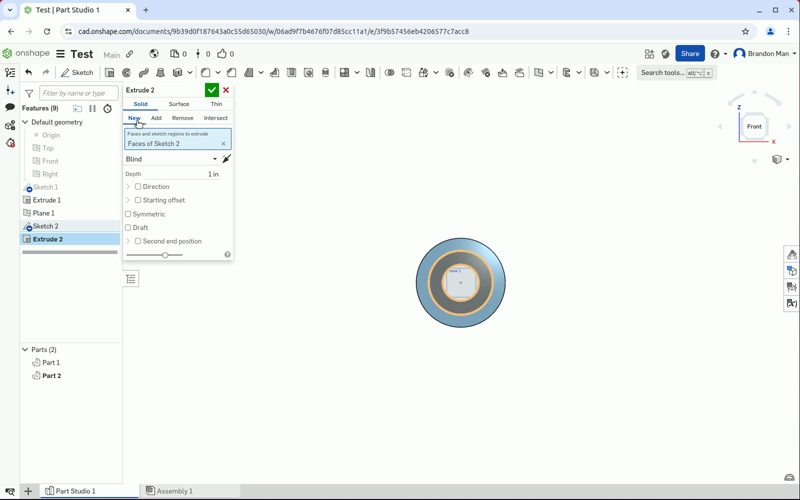
key(tab, 4)
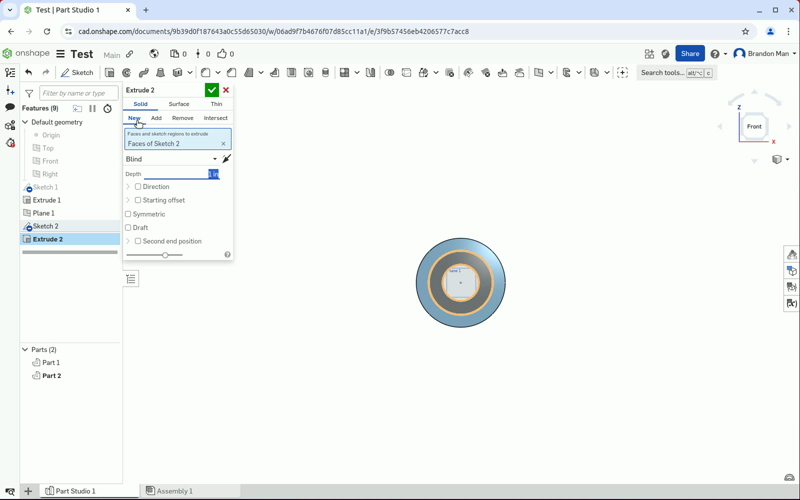
text(1.204)
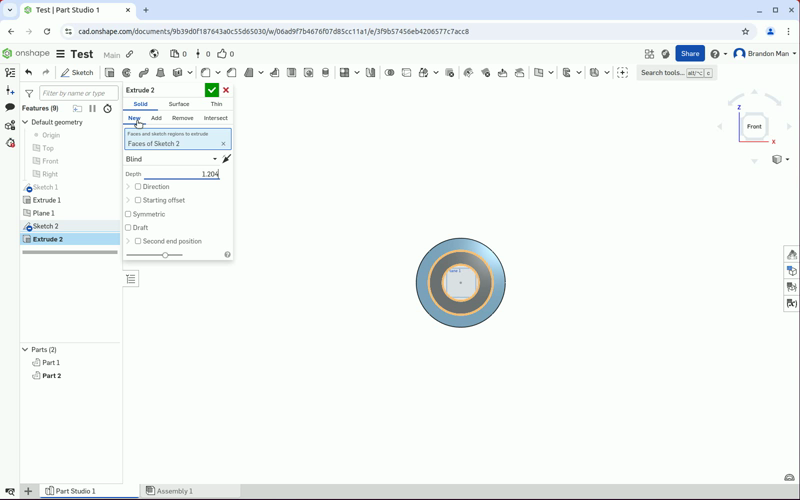
key(enter)
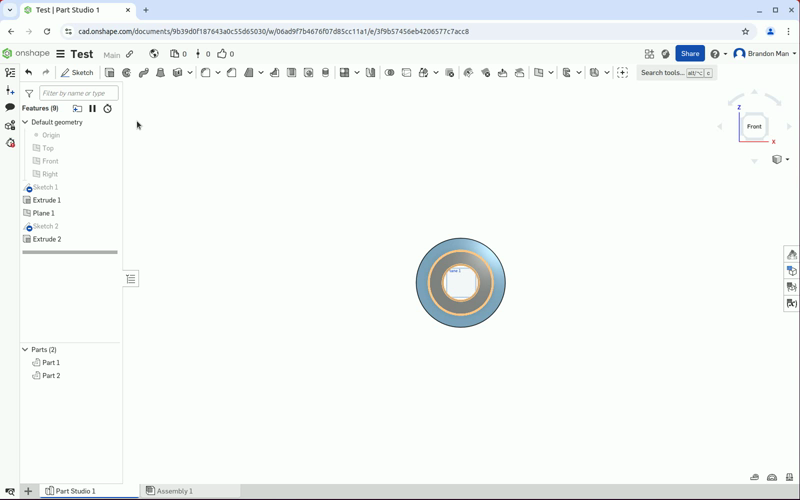
key(shift+h)
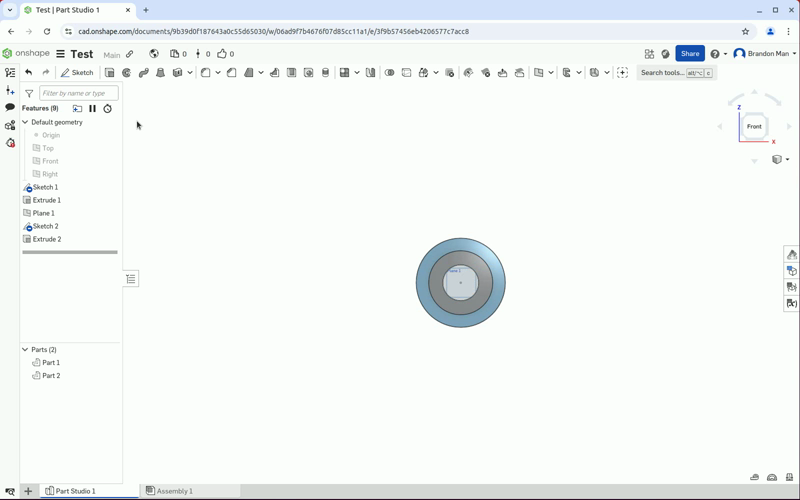
key(shift+h)
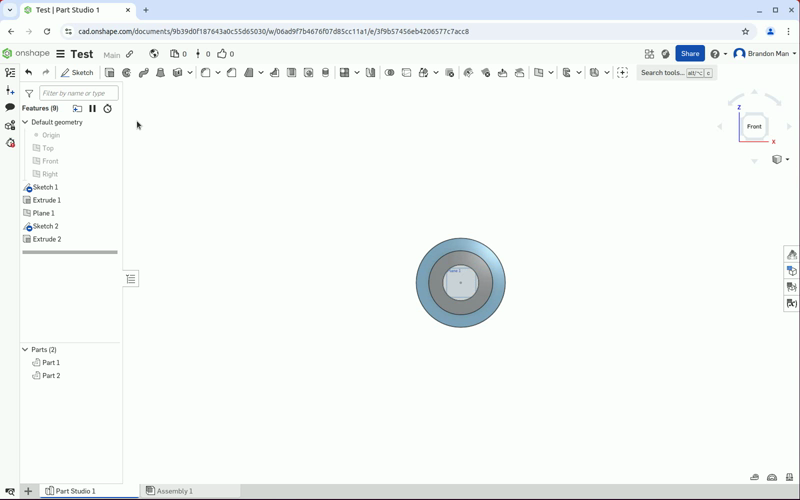
key(shift+7)
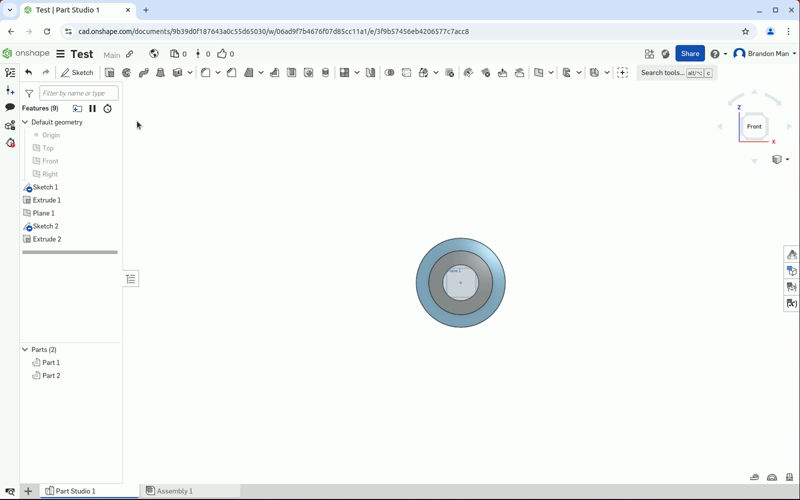
key(left, 2)
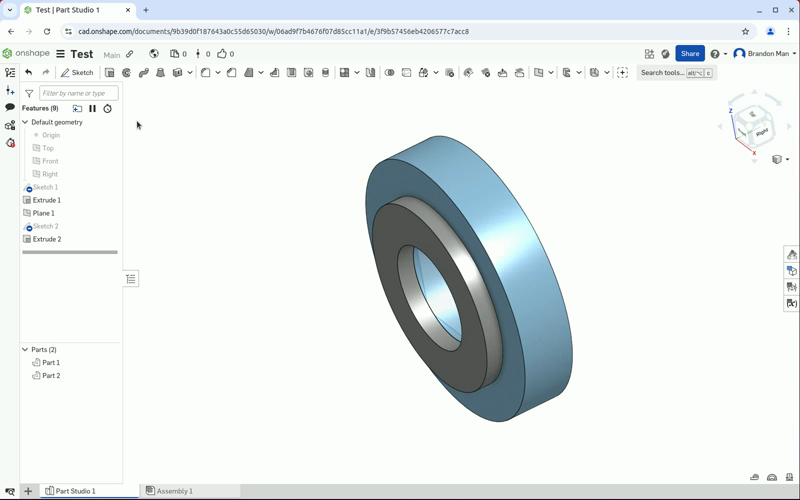
key(down, 2)
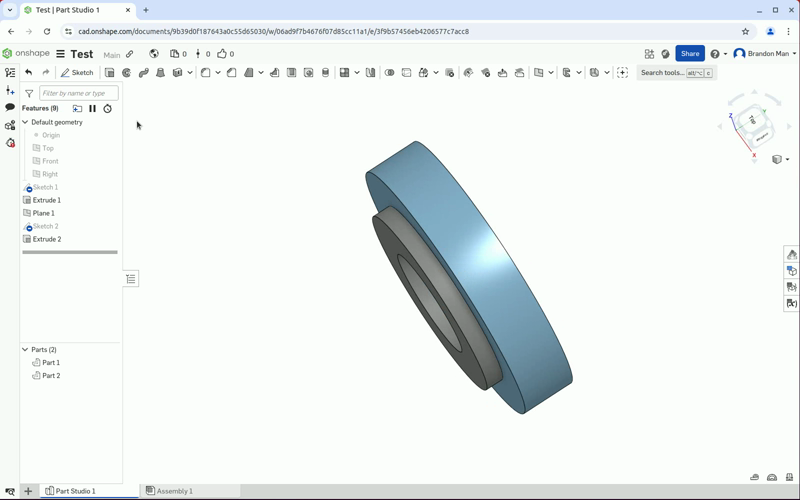
key(up, 2)
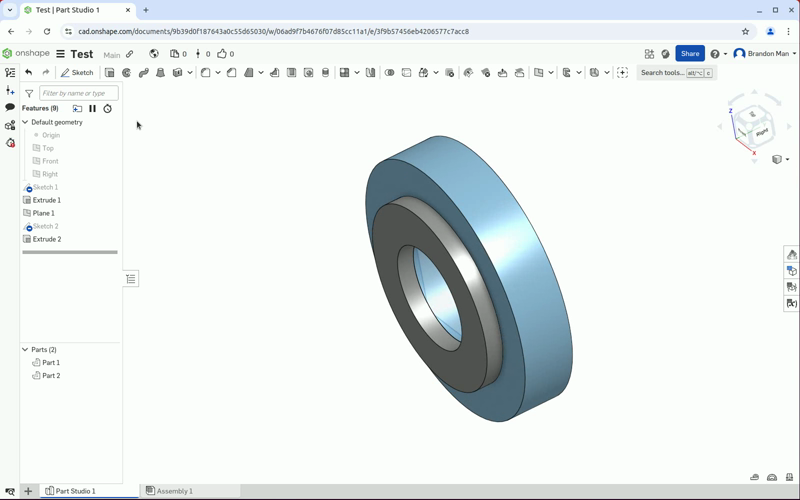
key(right, 2)
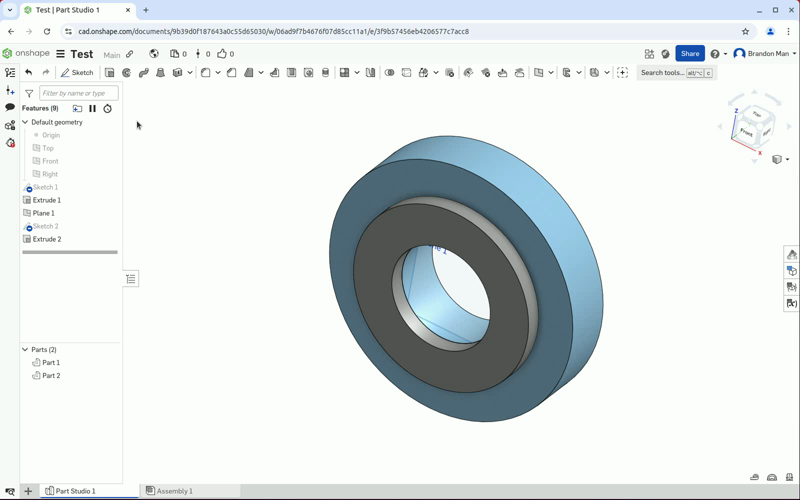
mouse_move(73, 189)
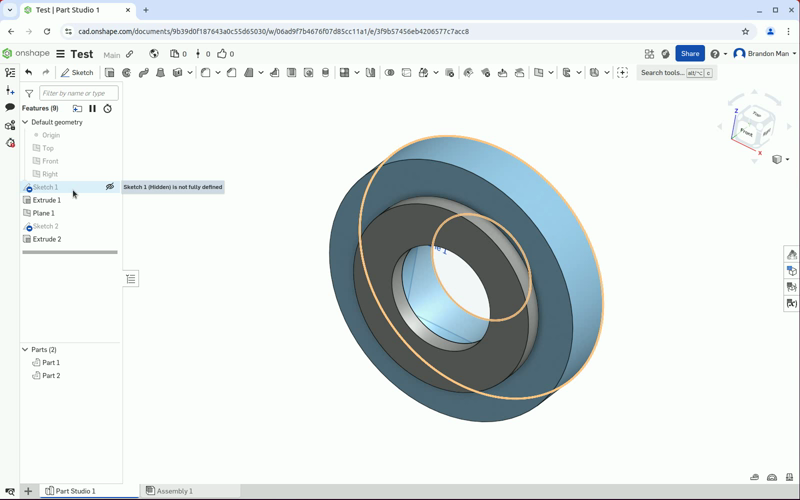
click(73, 189)